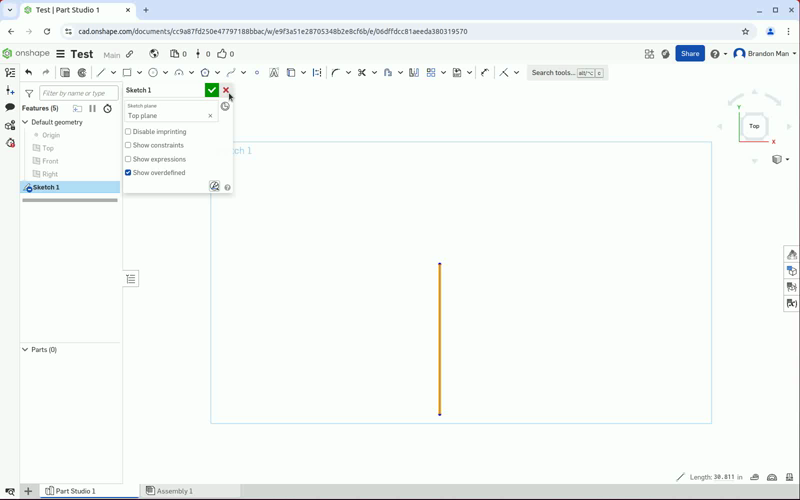
key(shift+h)
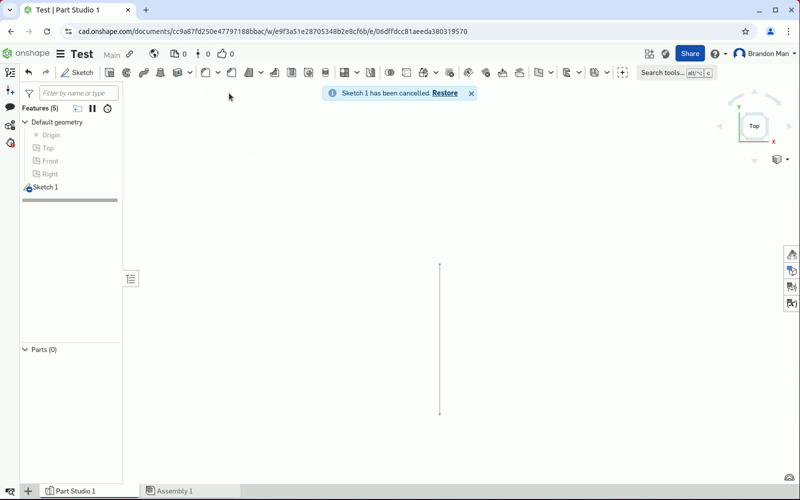
key(shift+s)
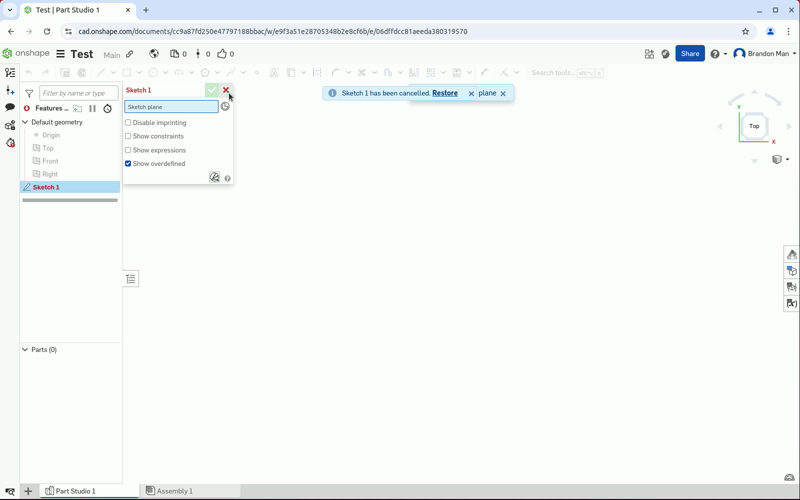
mouse_move(73, 150)
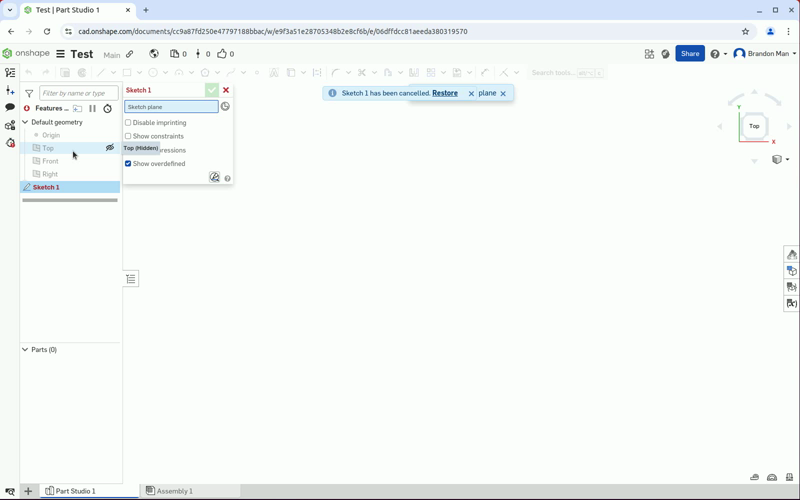
click(73, 150)
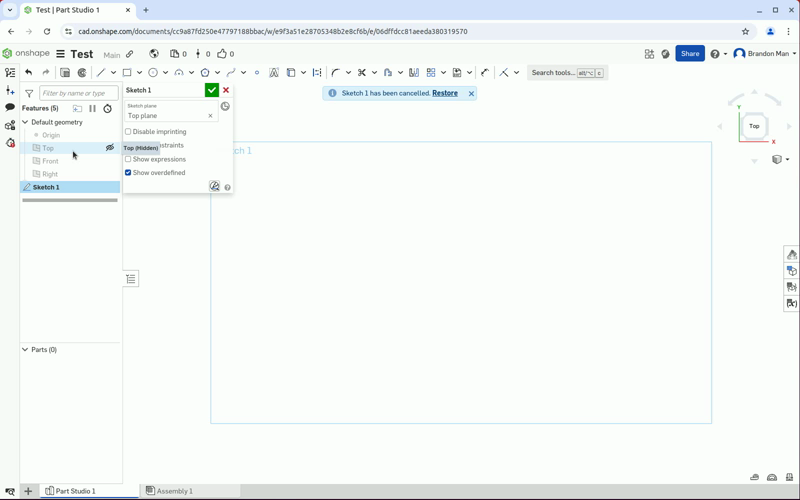
mouse_move(73, 352)
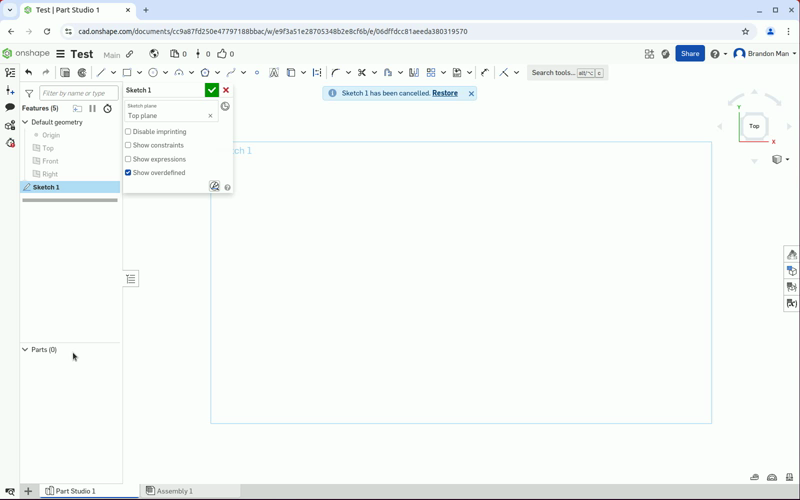
key(y)
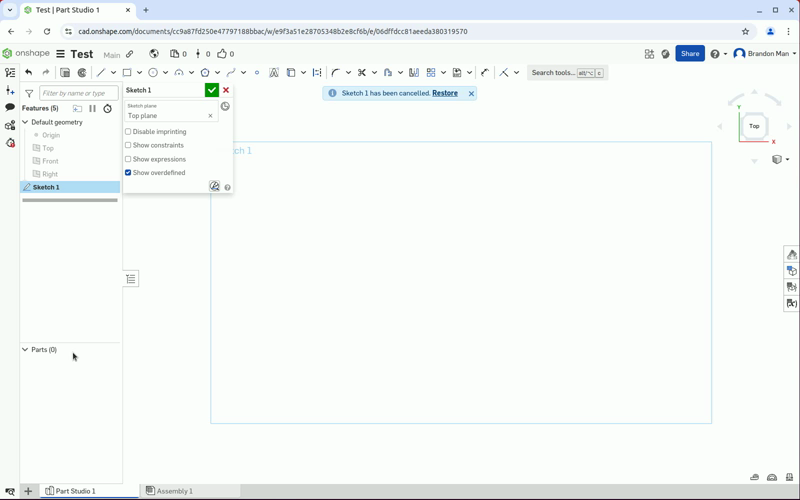
key(l)
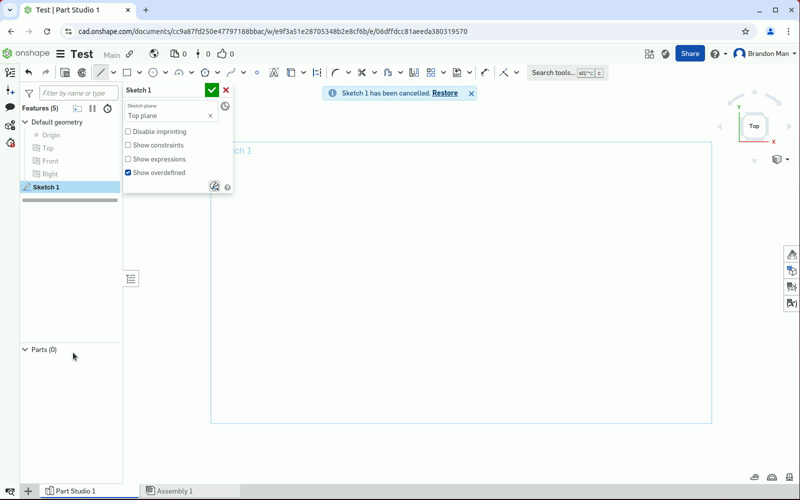
key_down(shift)
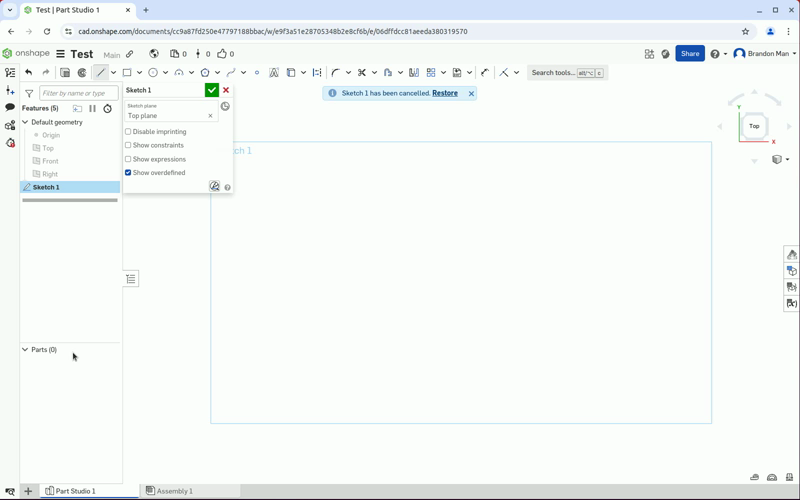
mouse_move(460, 282)
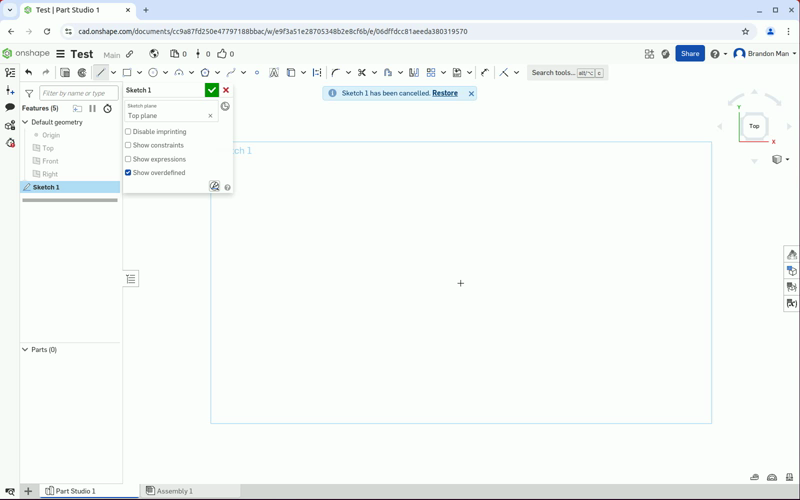
click(460, 282)
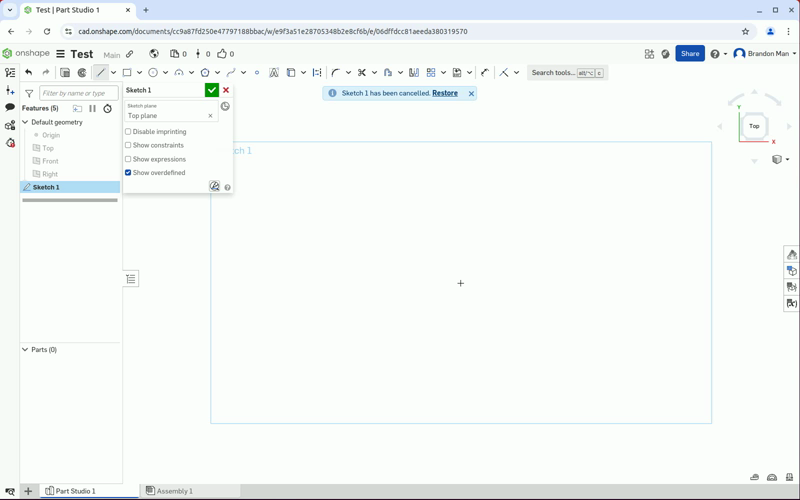
key_up(shift)
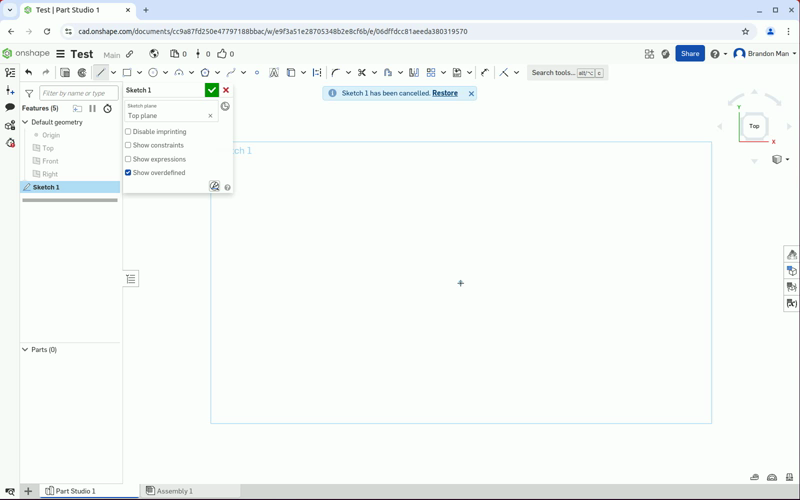
key_down(shift)
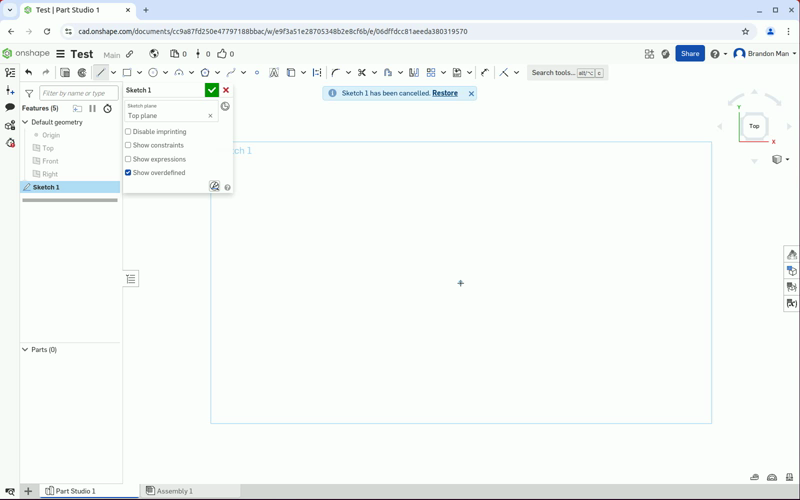
mouse_move(545, 282)
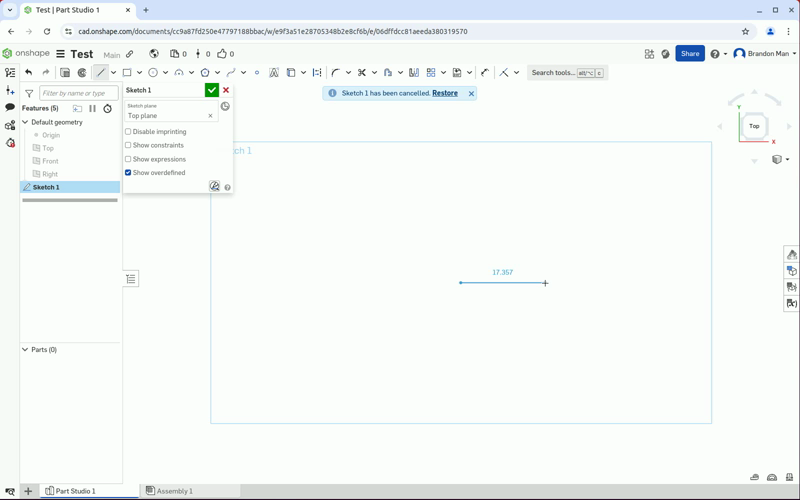
click(545, 282)
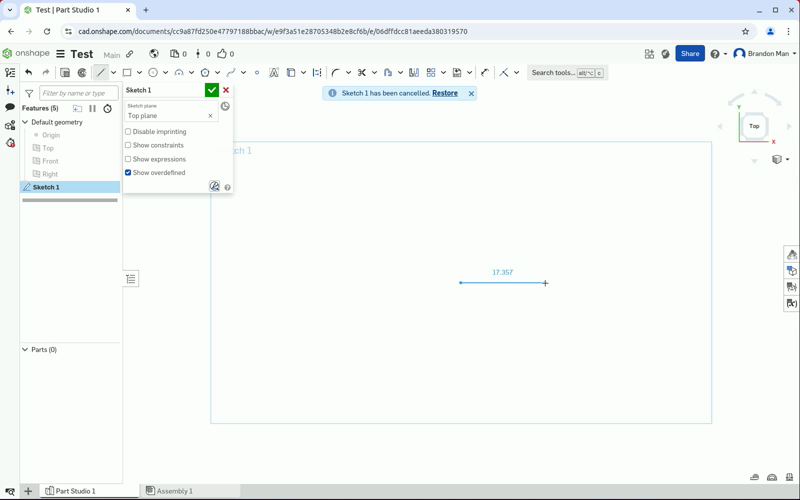
key_up(shift)
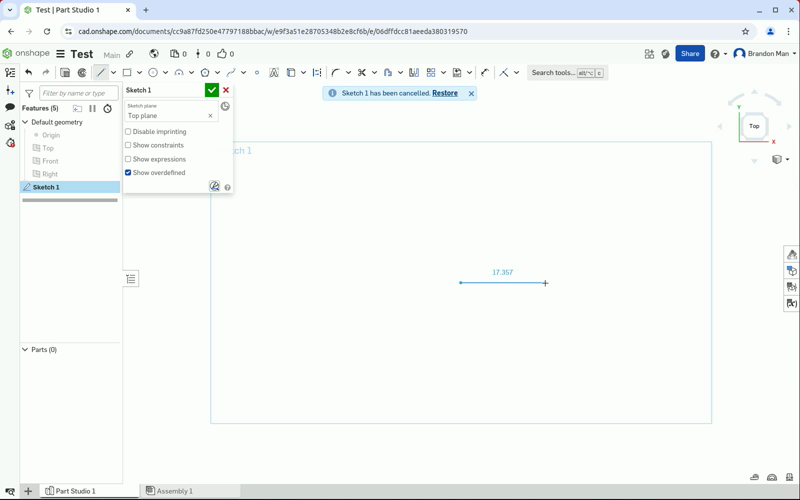
key_down(shift)
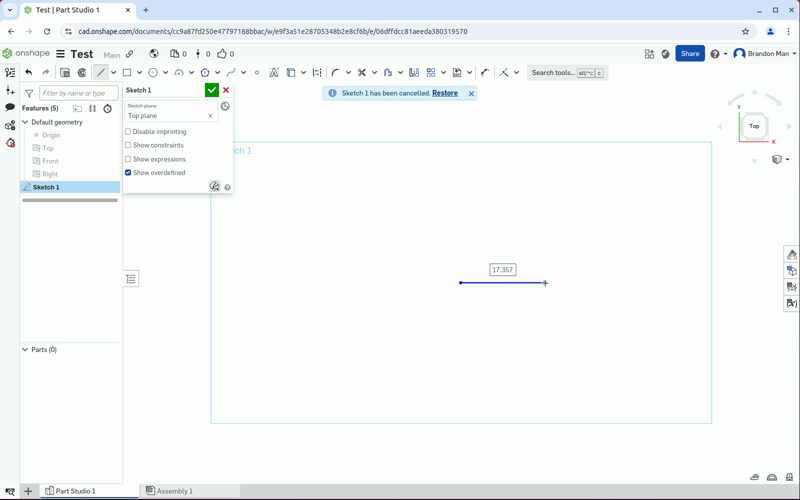
mouse_move(545, 215)
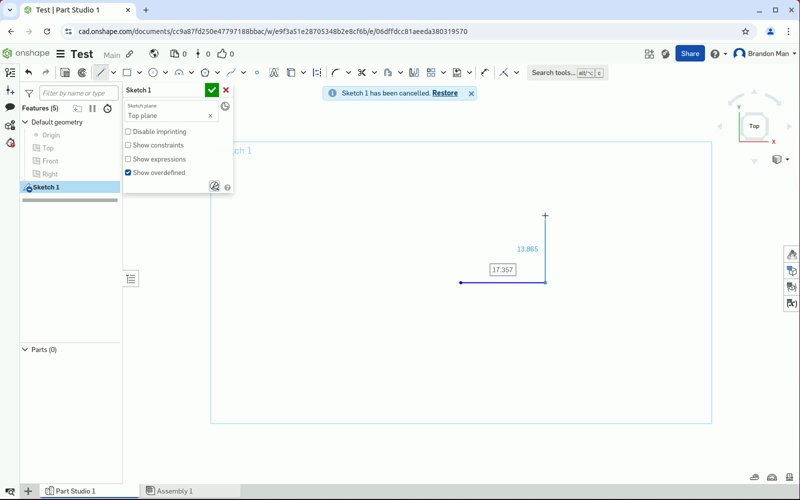
click(545, 215)
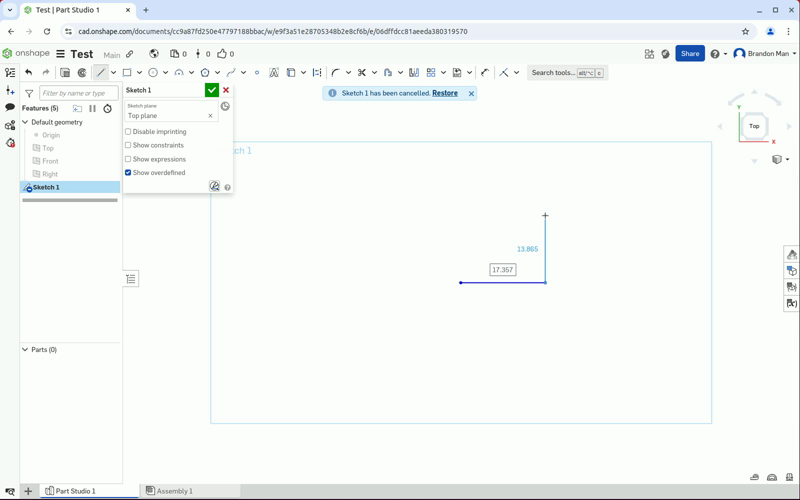
key_up(shift)
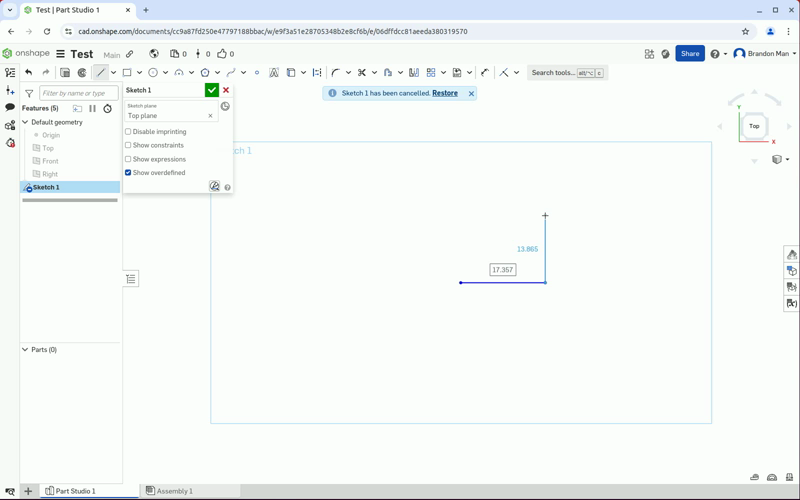
key_down(shift)
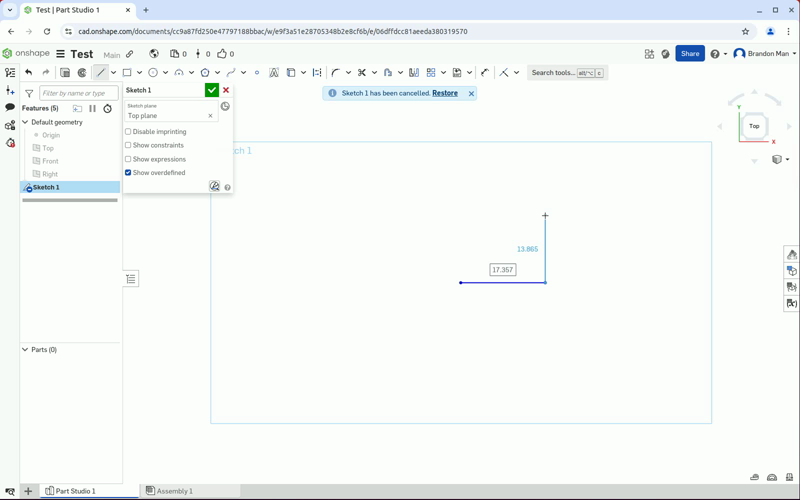
mouse_move(460, 215)
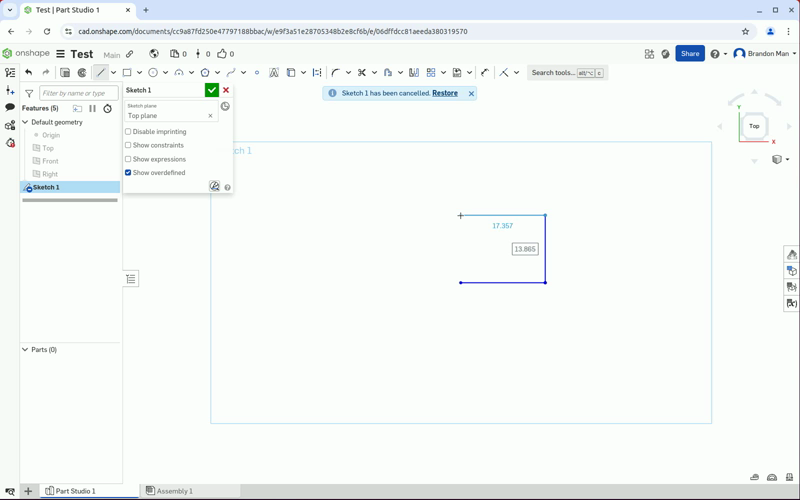
click(460, 215)
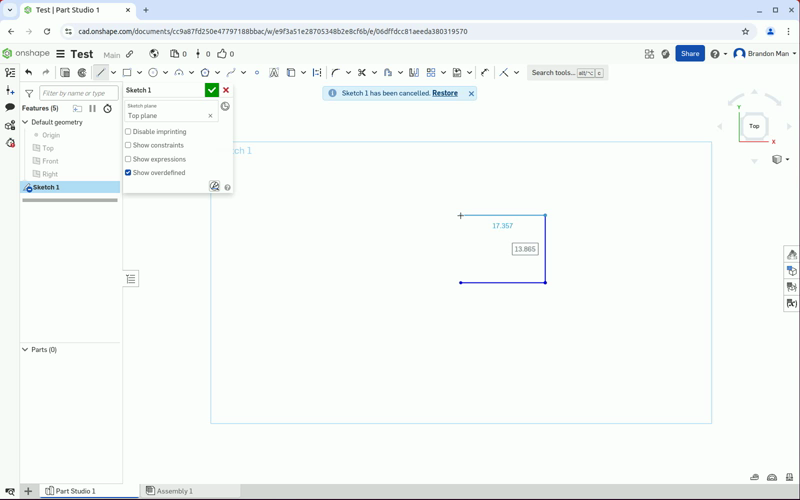
key_up(shift)
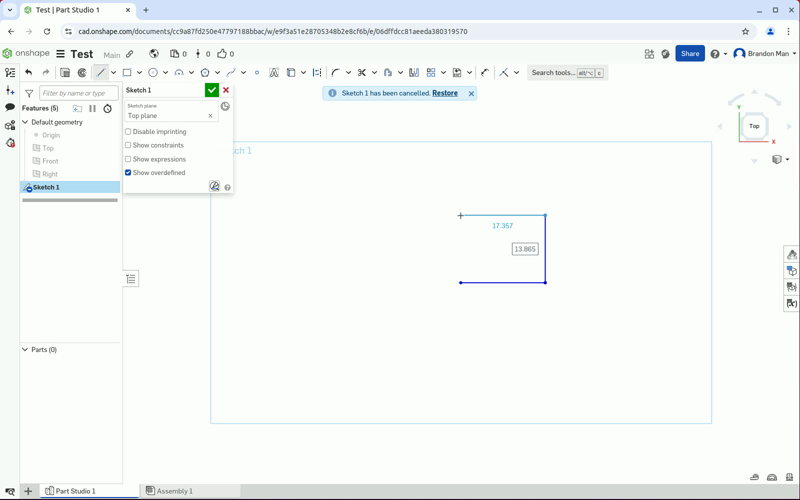
key_down(shift)
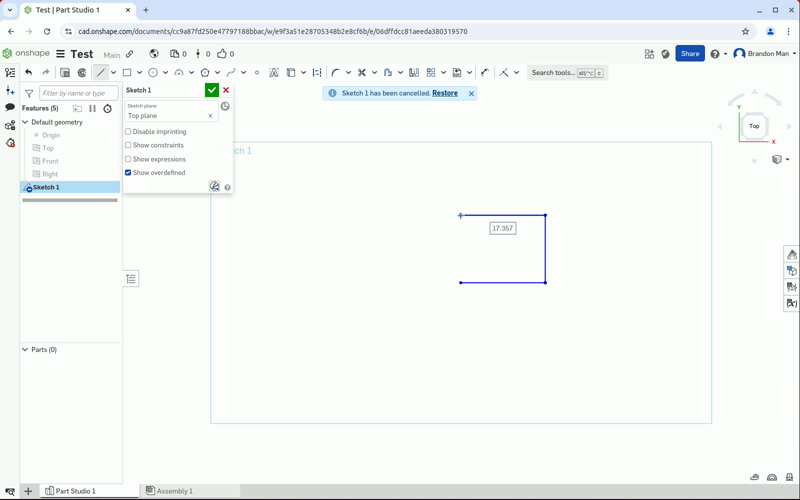
mouse_move(460, 282)
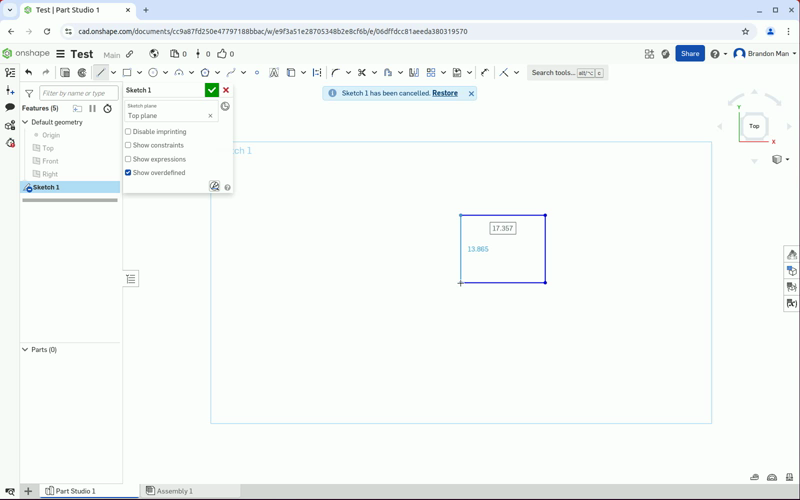
key_up(shift)
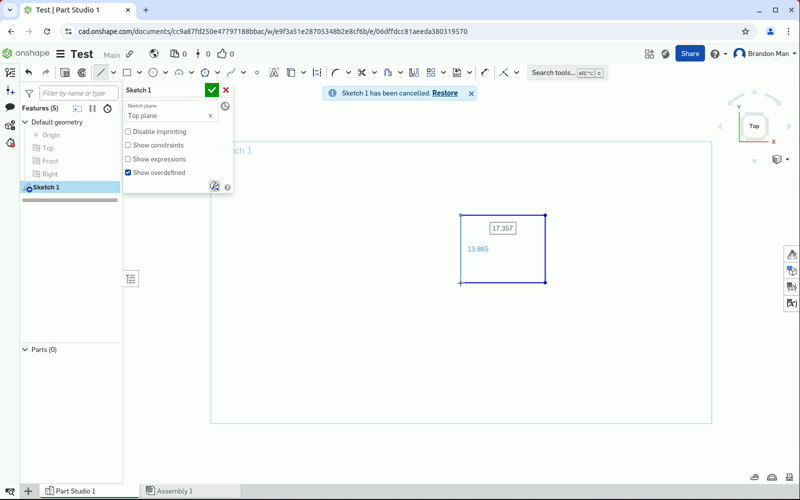
click(460, 282)
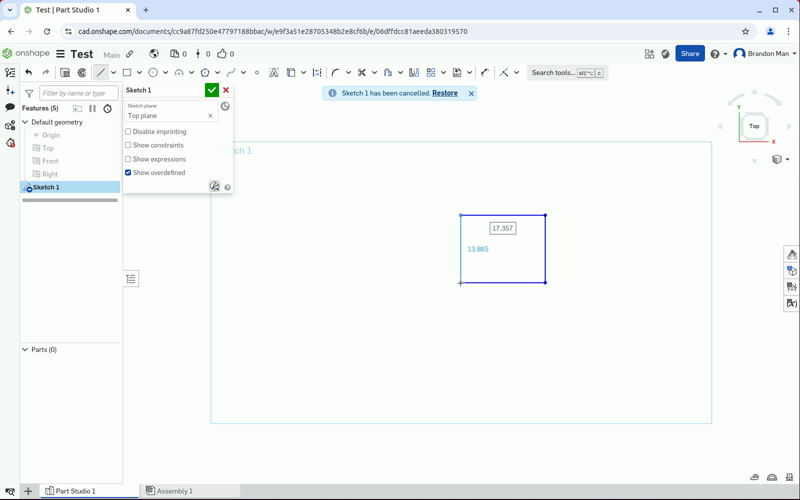
key(esc)
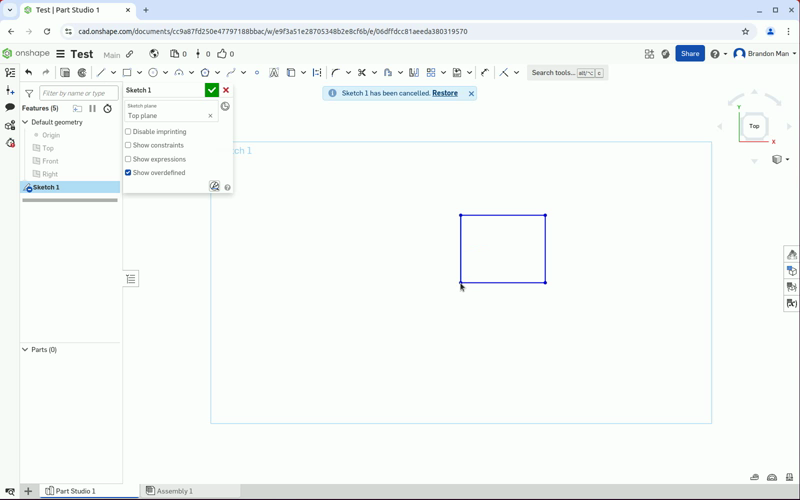
mouse_move(534, 276)
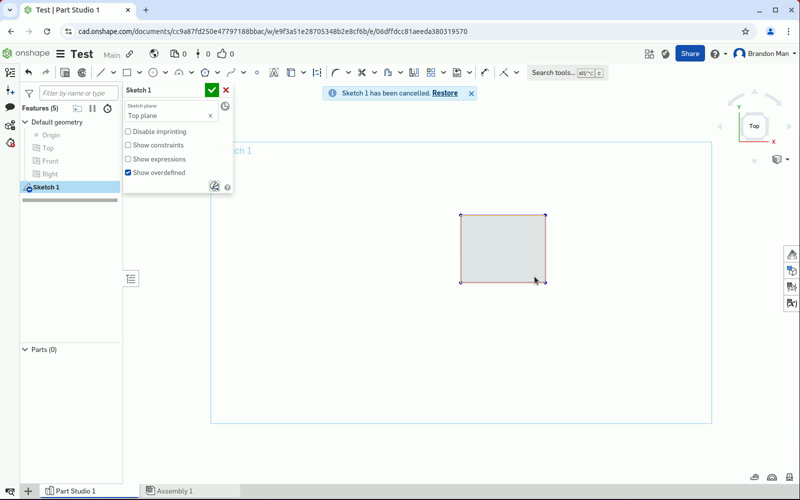
click(534, 276)
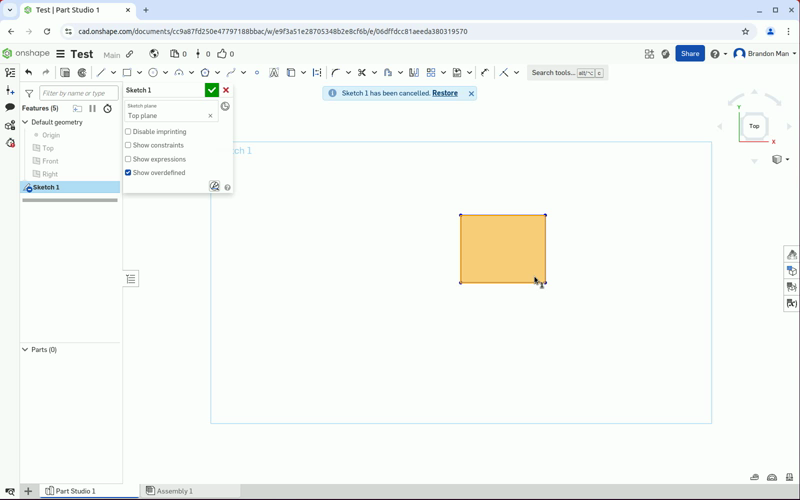
mouse_move(73, 352)
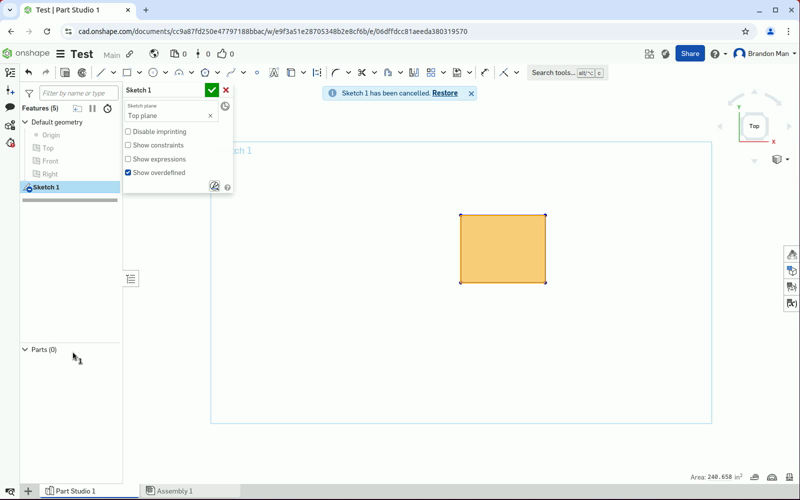
key(shift+y)
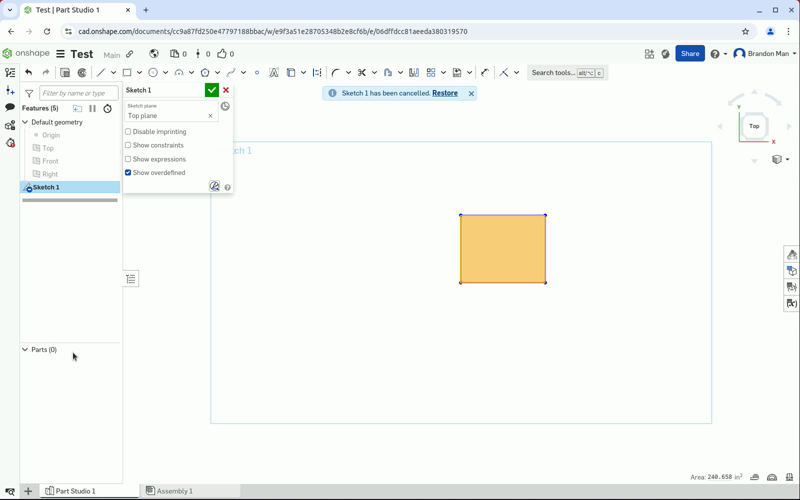
key(shift+e)
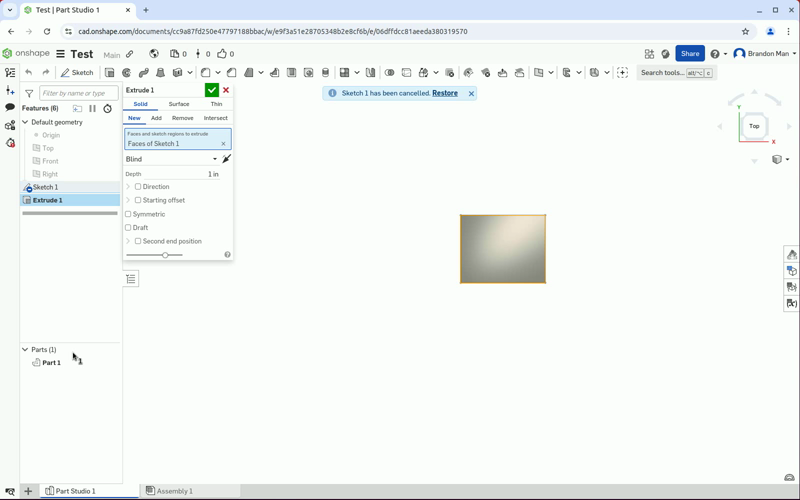
mouse_move(143, 106)
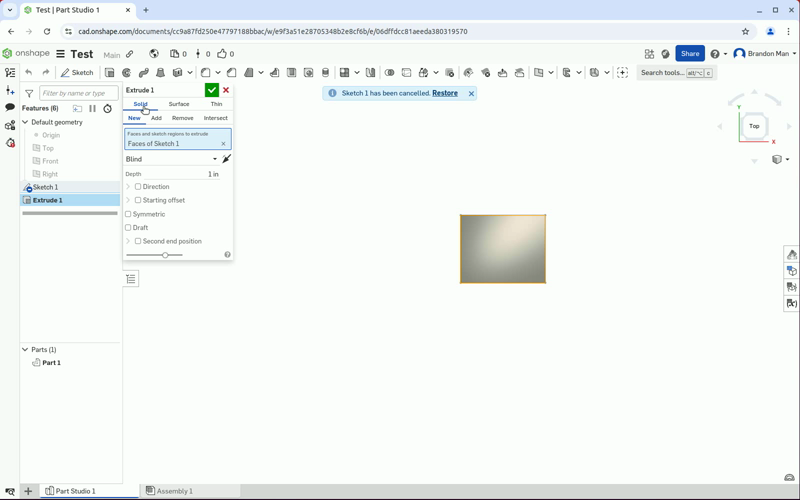
click(143, 106)
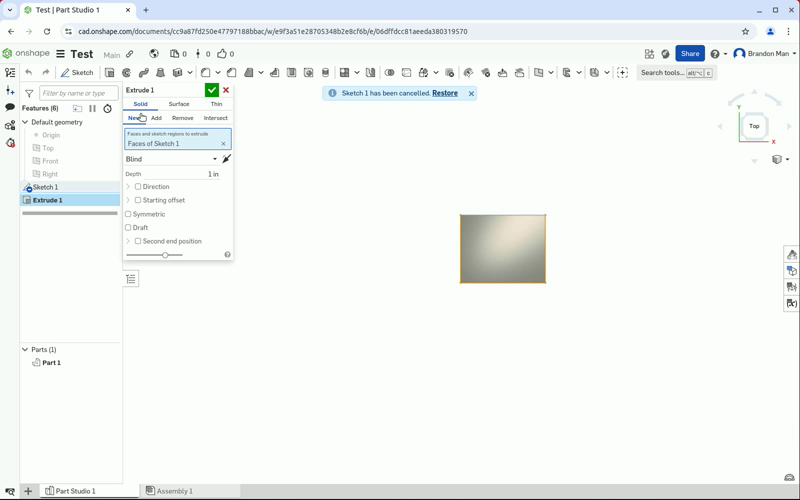
mouse_move(137, 120)
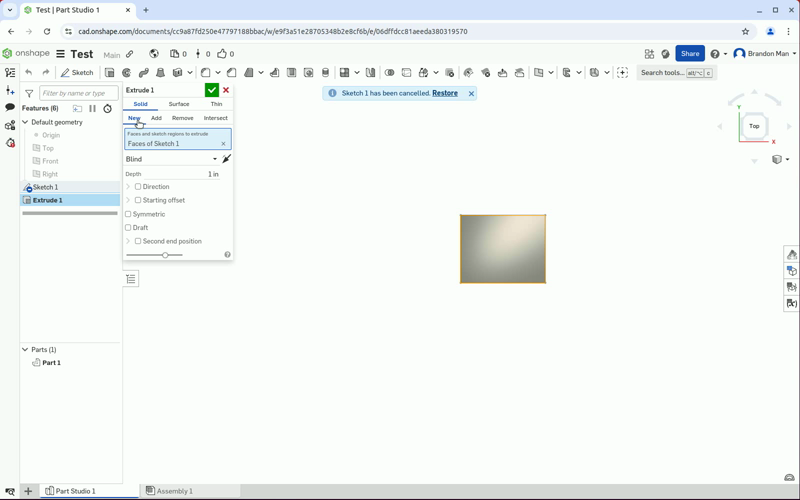
click(137, 120)
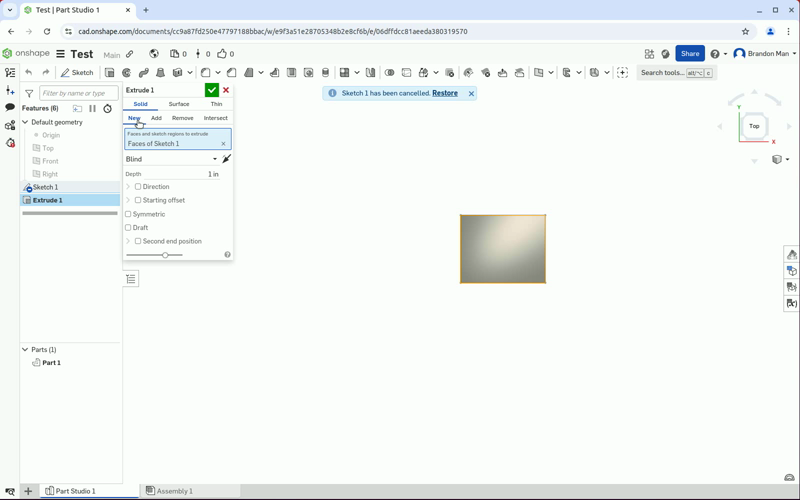
key(tab, 4)
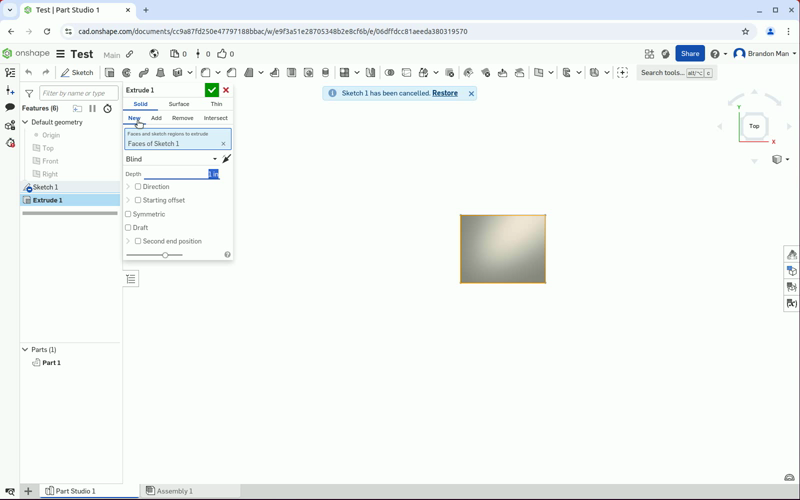
text(7.221)
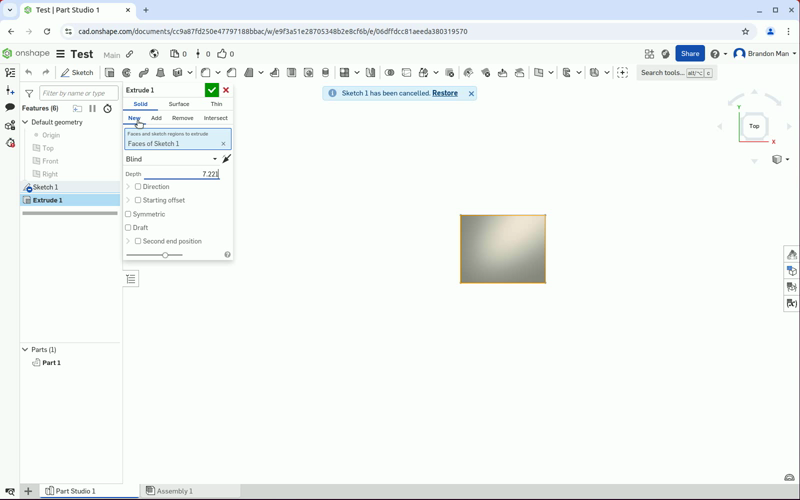
key(enter)
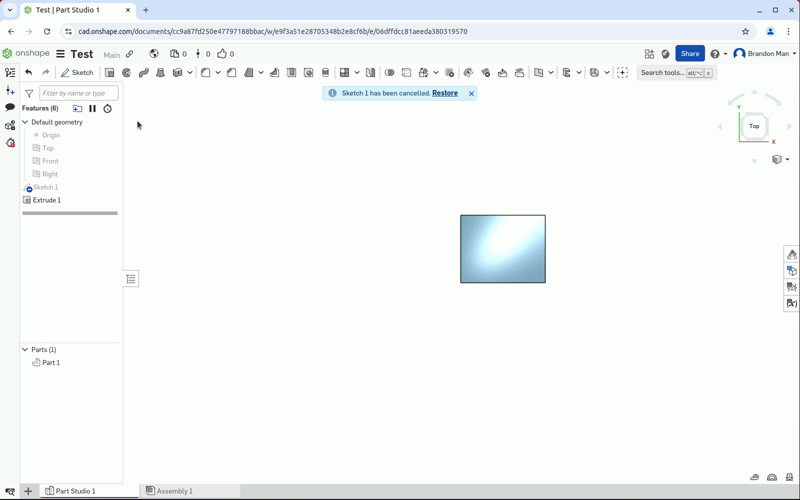
key(shift+h)
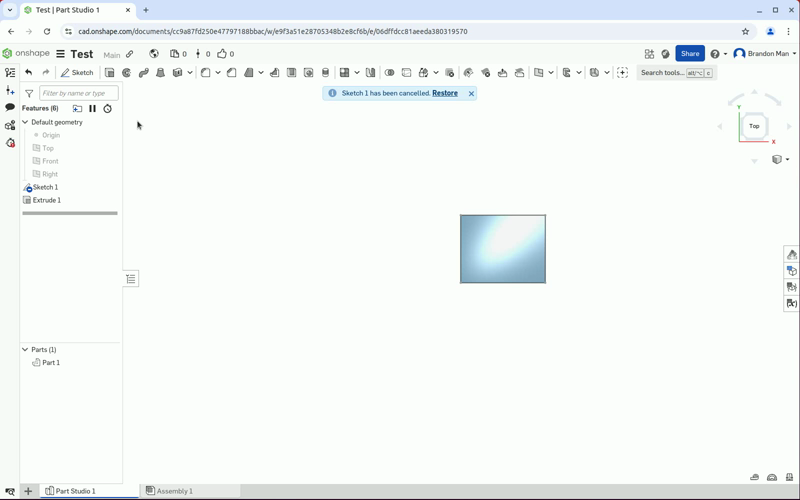
key(shift+h)
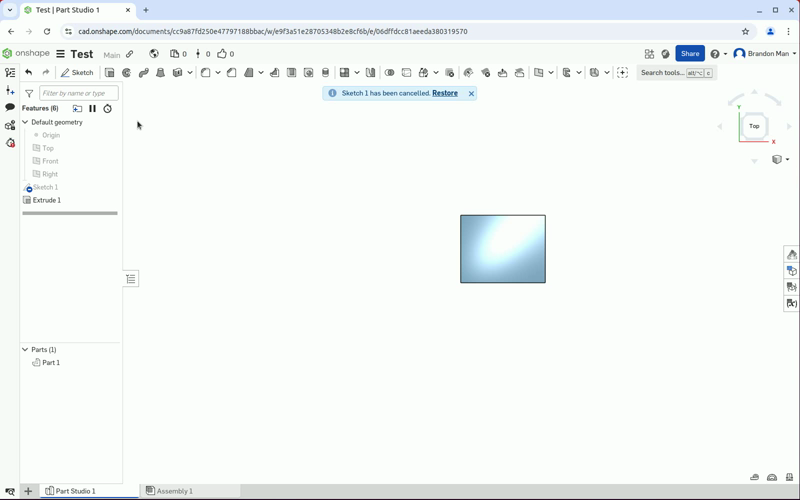
mouse_move(73, 189)
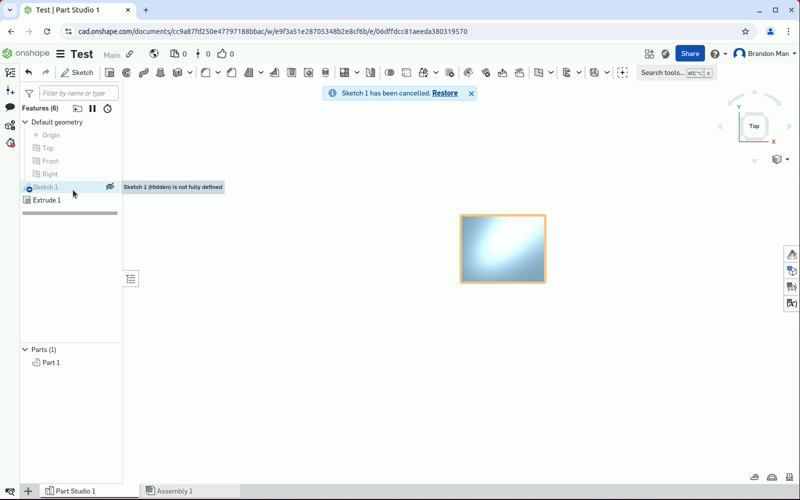
click(73, 189)
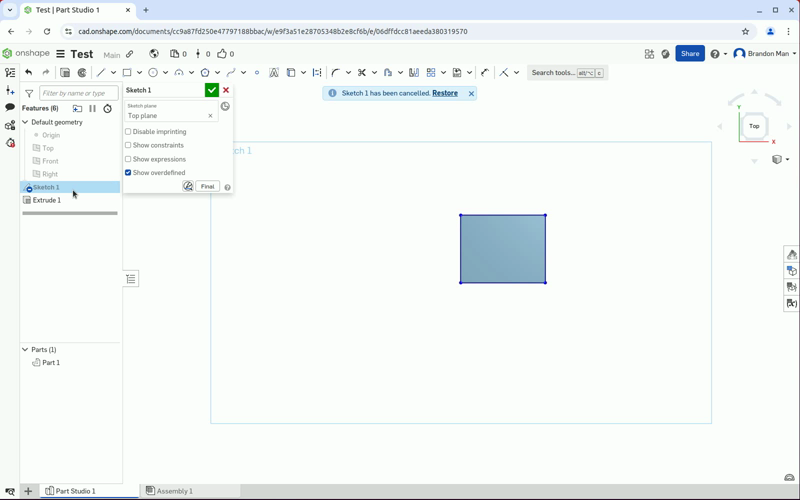
mouse_move(229, 92)
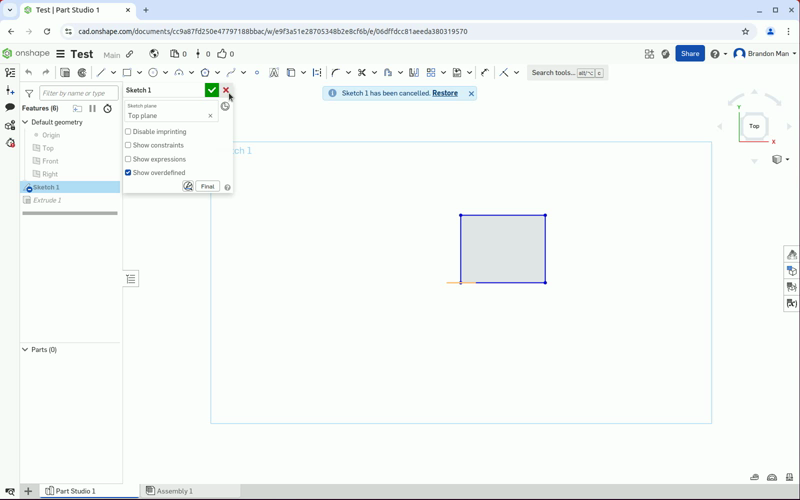
click(229, 92)
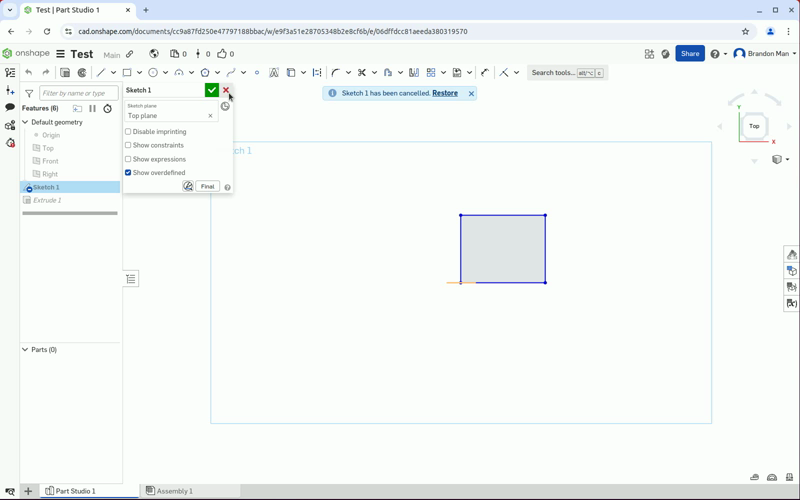
key(shift+s)
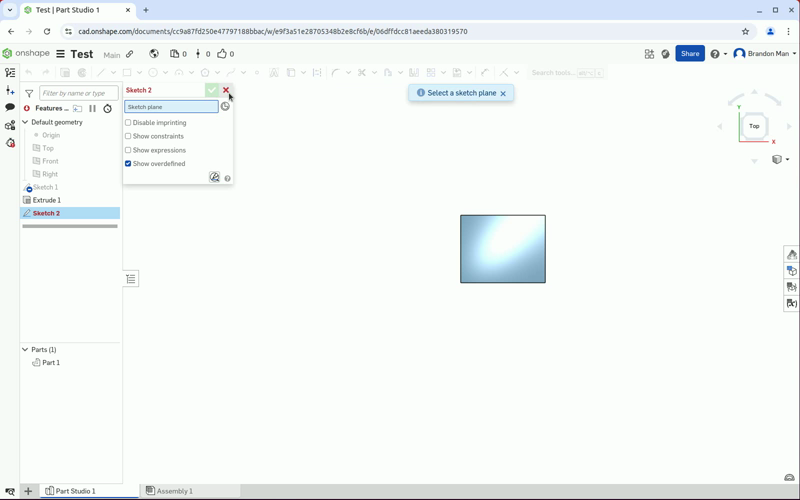
mouse_move(73, 150)
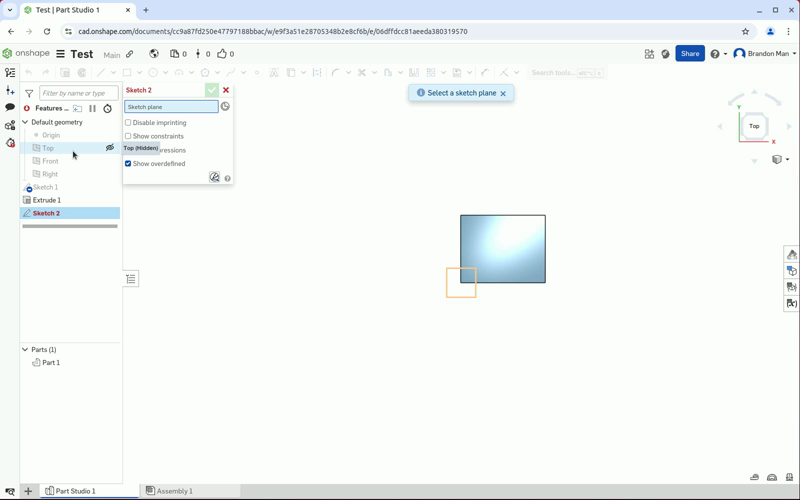
click(73, 150)
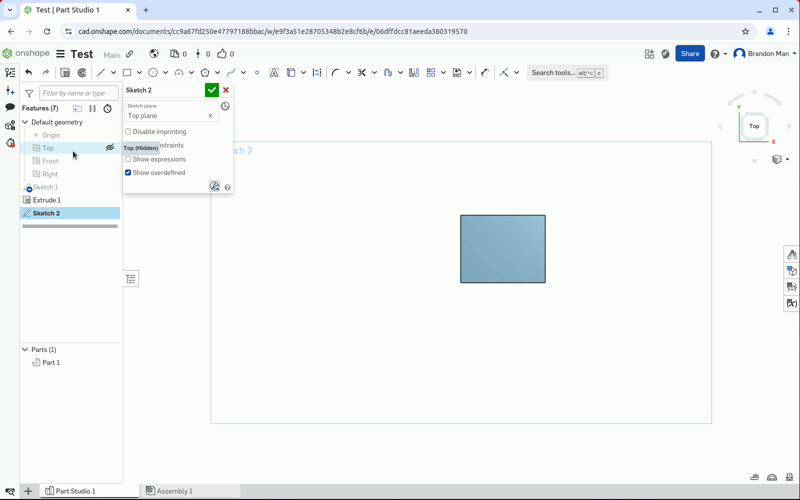
mouse_move(73, 352)
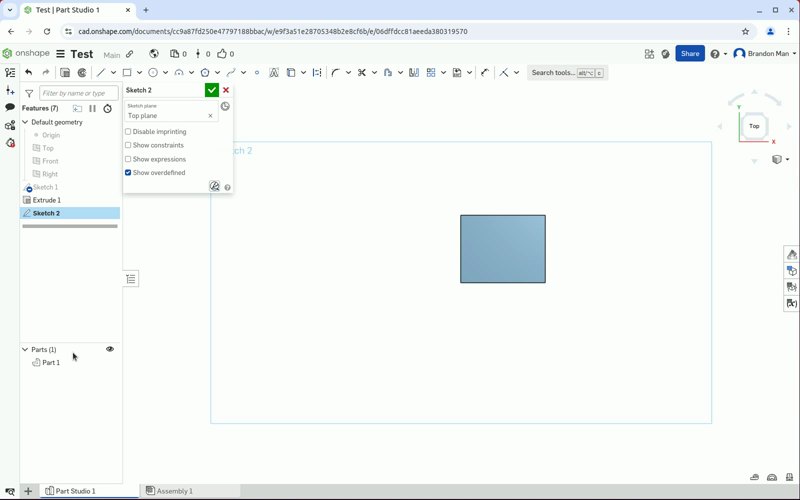
key(y)
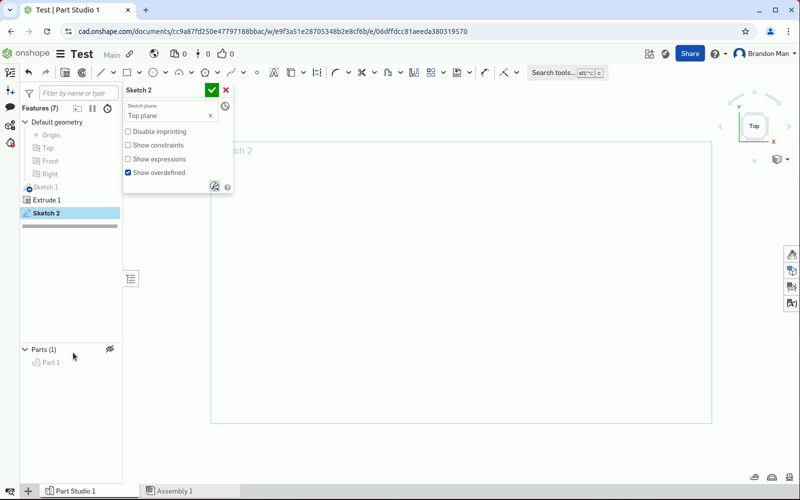
key(l)
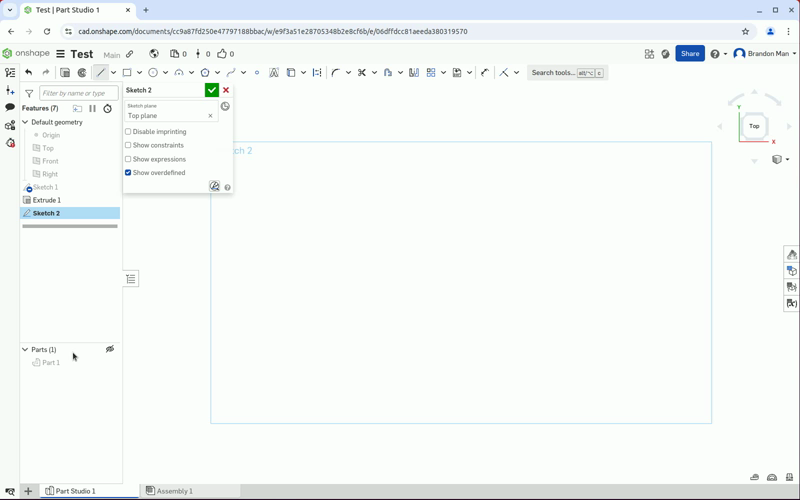
key_down(shift)
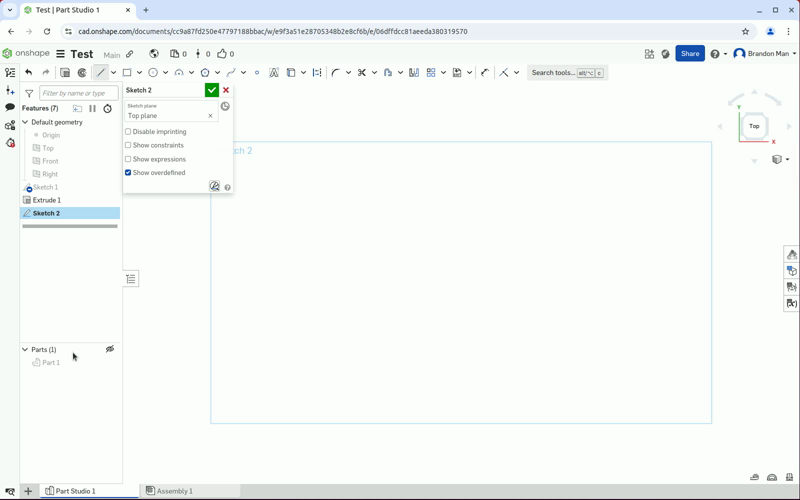
mouse_move(460, 282)
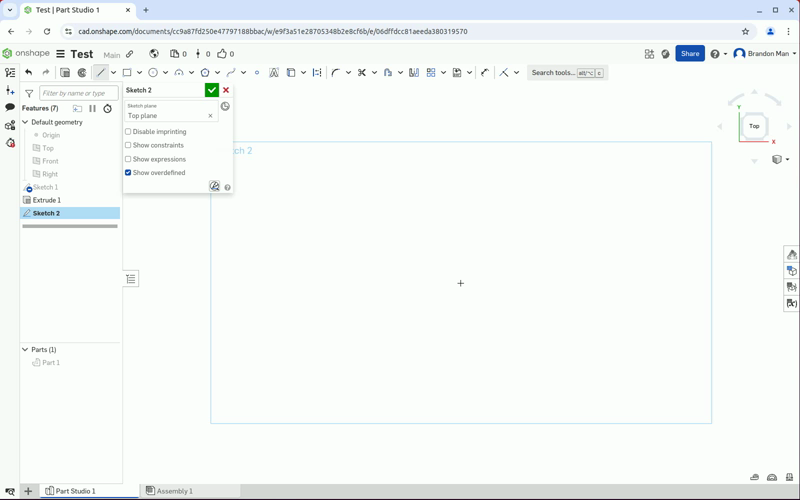
click(460, 282)
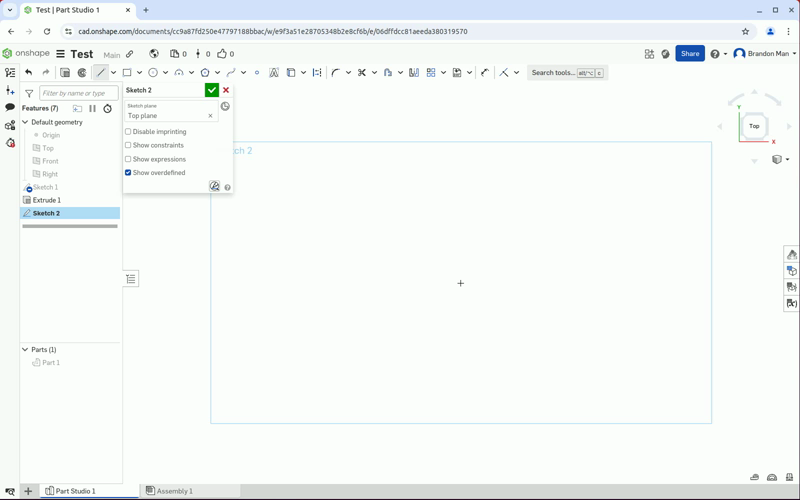
key_up(shift)
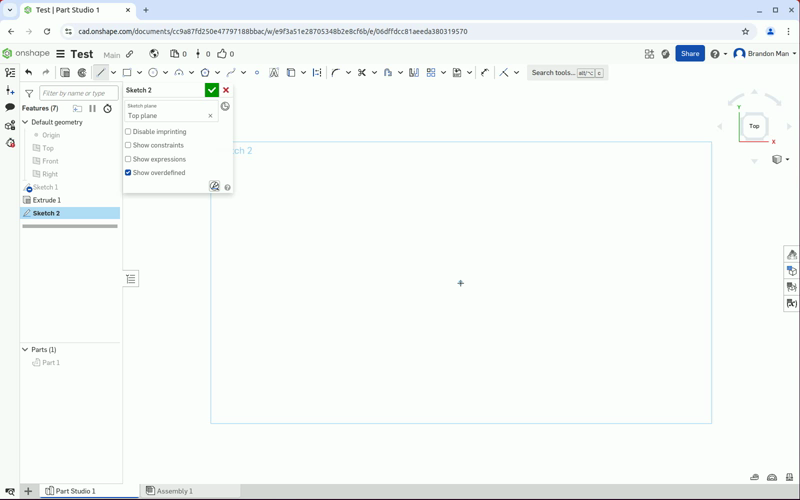
key_down(shift)
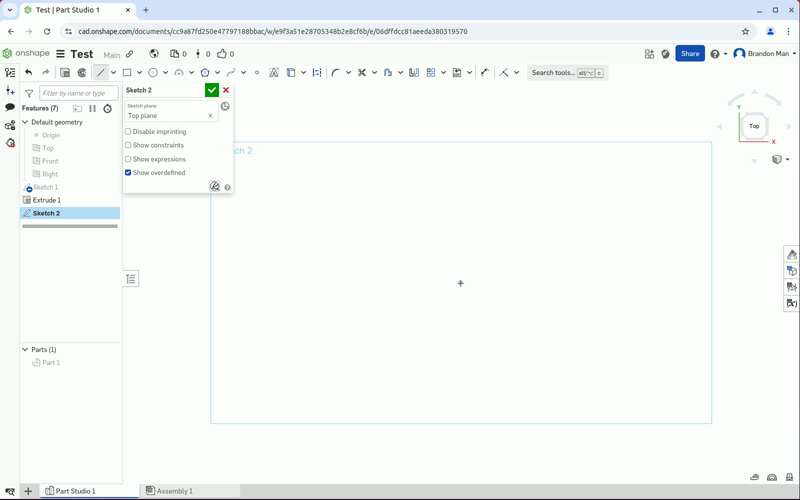
mouse_move(545, 282)
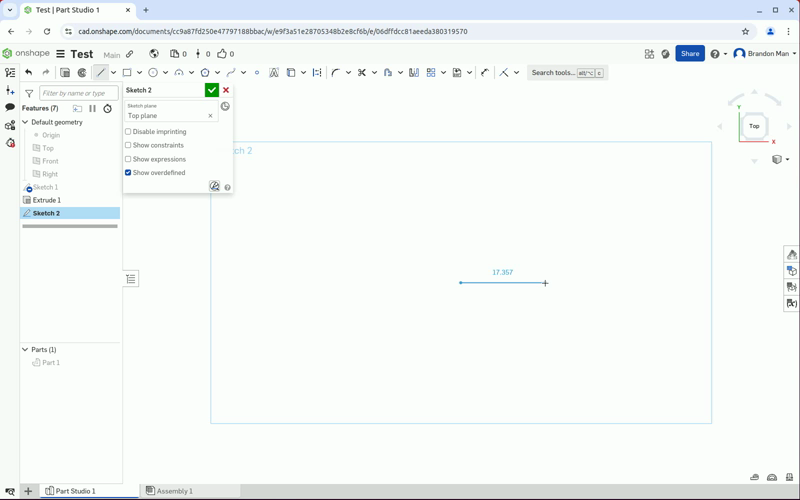
click(545, 282)
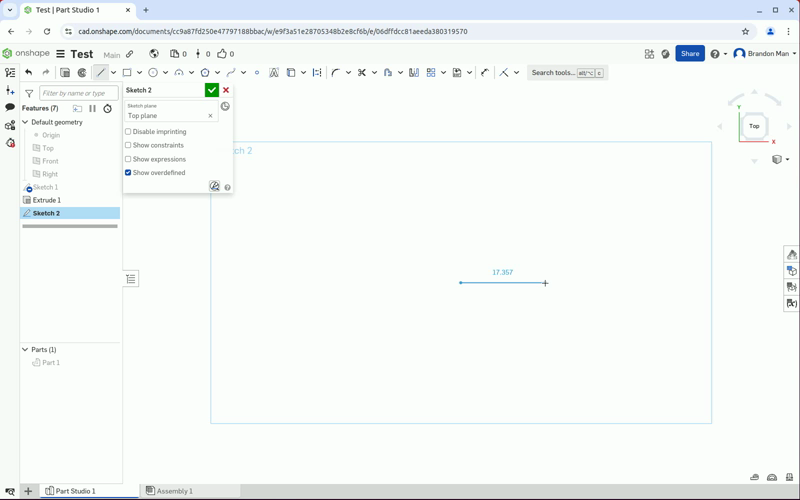
key_up(shift)
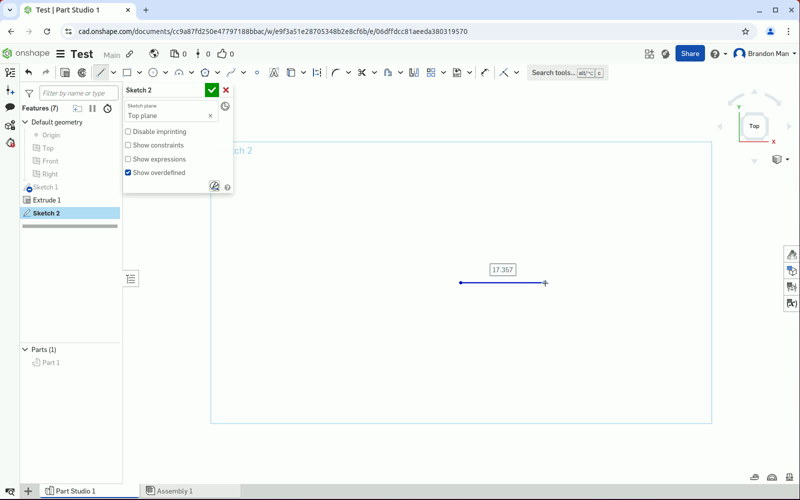
key_down(shift)
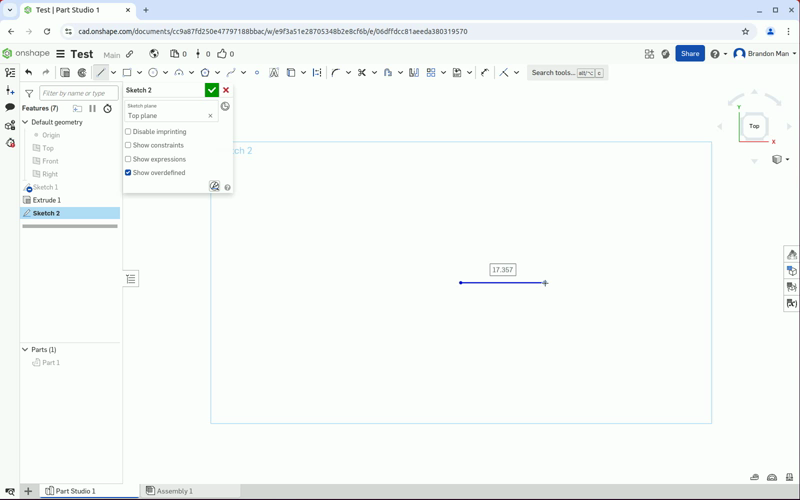
mouse_move(545, 215)
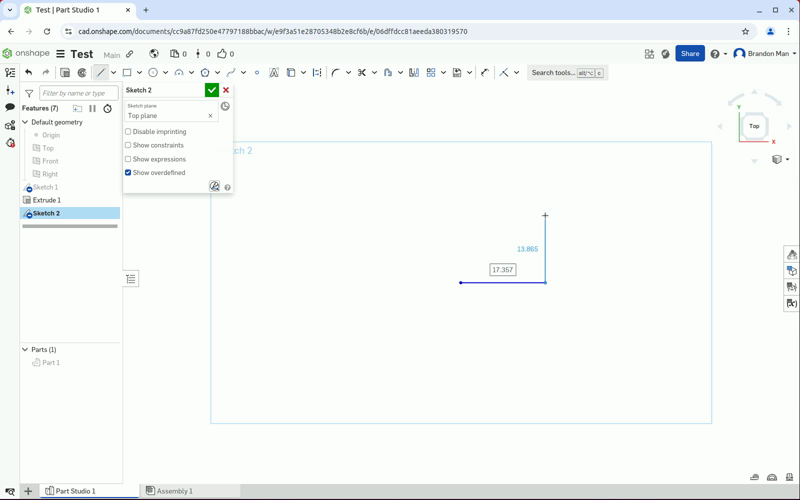
click(545, 215)
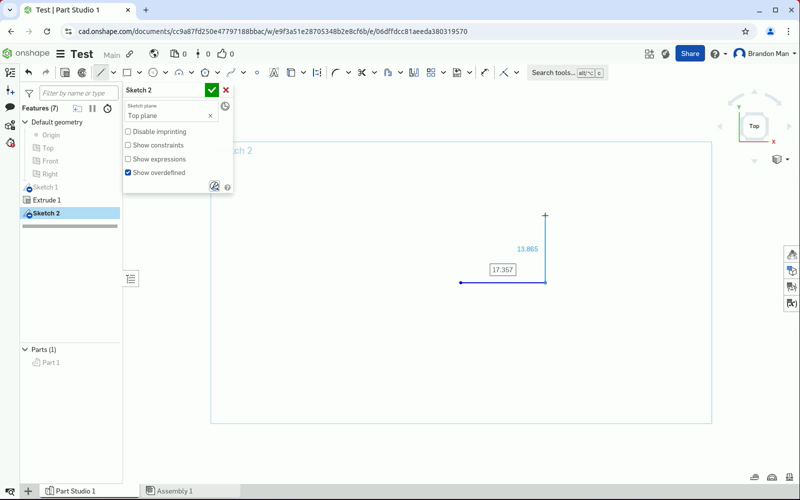
key_up(shift)
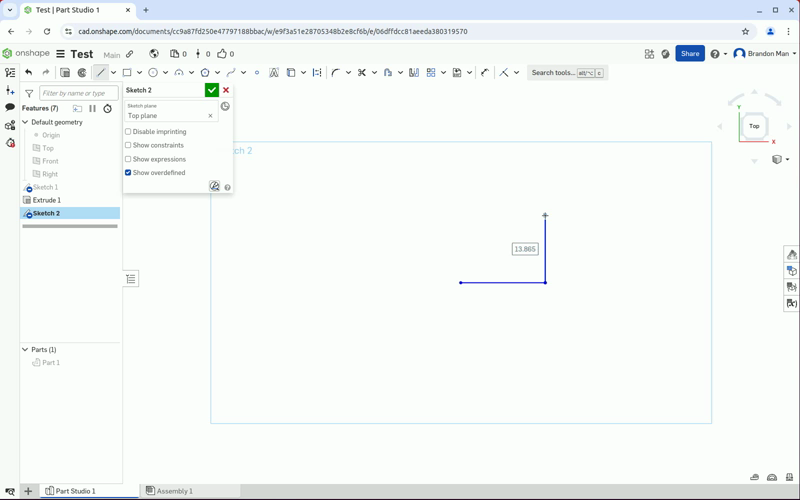
key_down(shift)
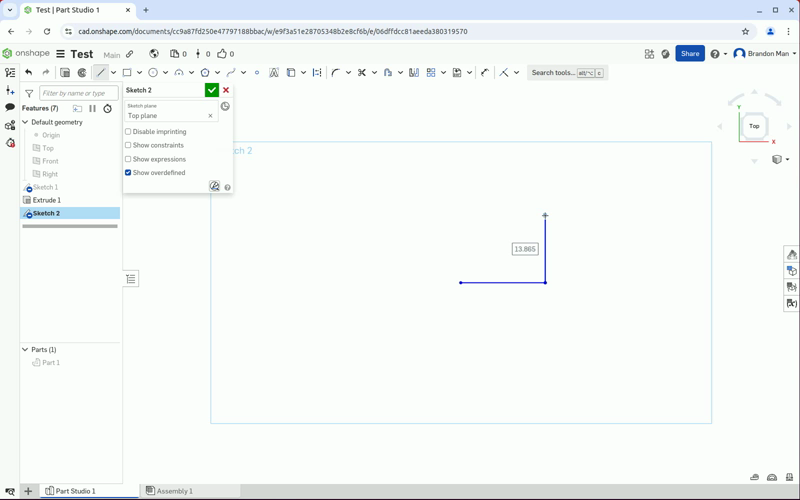
mouse_move(460, 215)
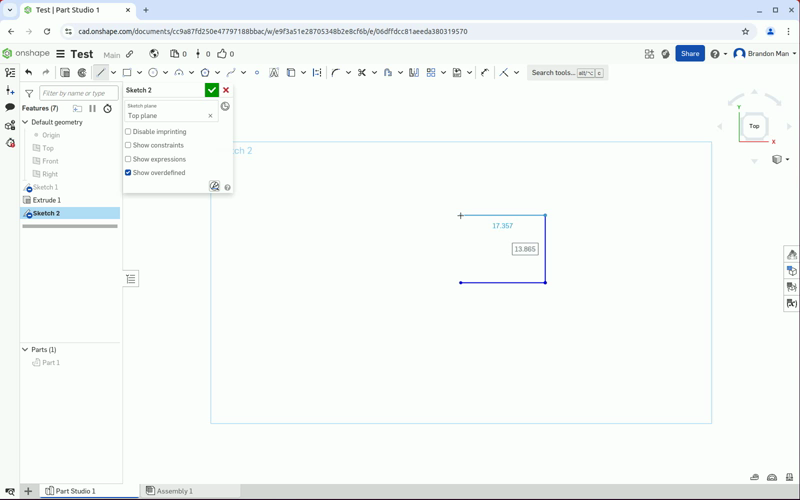
click(460, 215)
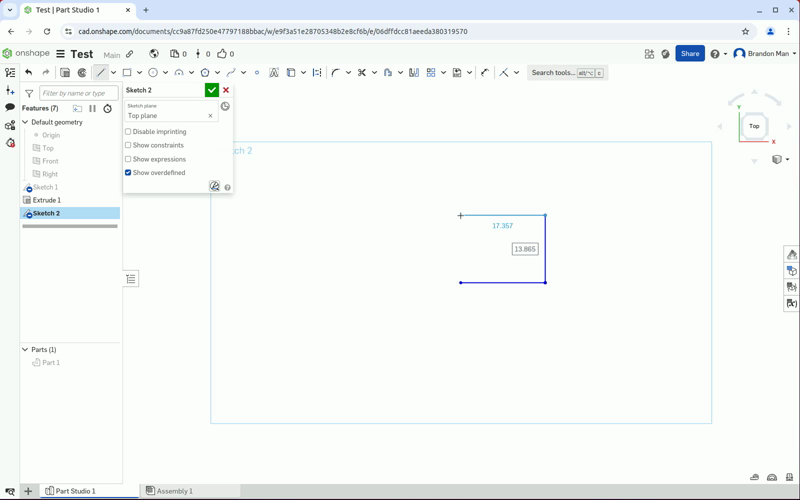
key_up(shift)
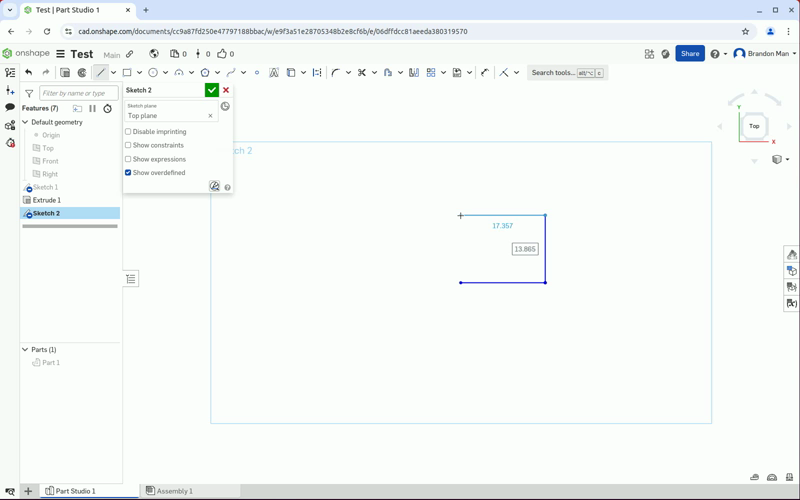
key_down(shift)
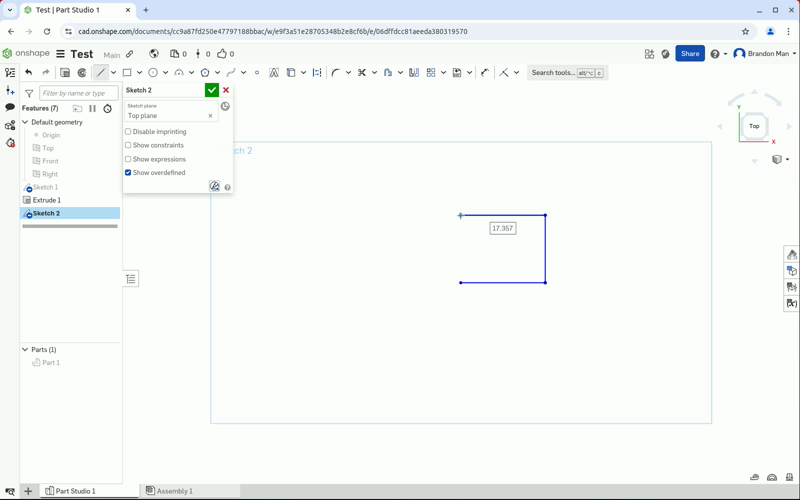
mouse_move(460, 282)
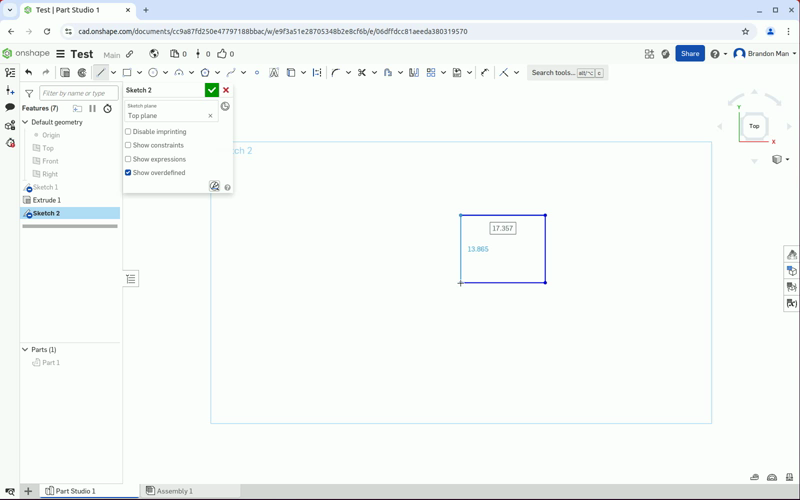
key_up(shift)
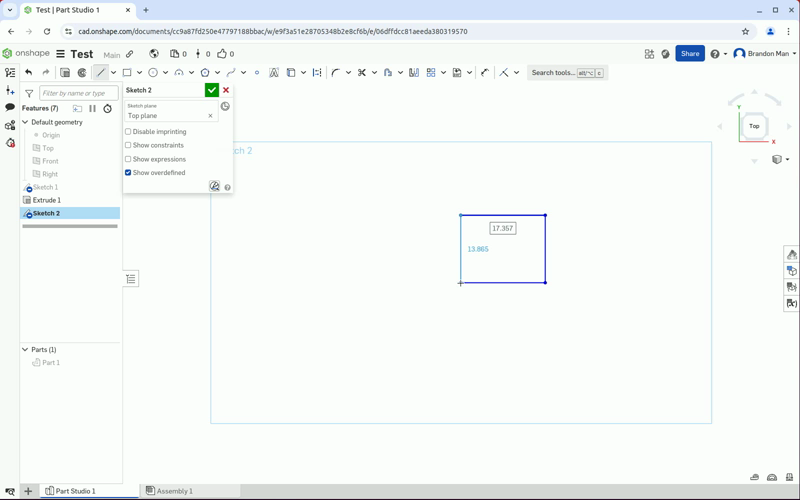
click(460, 282)
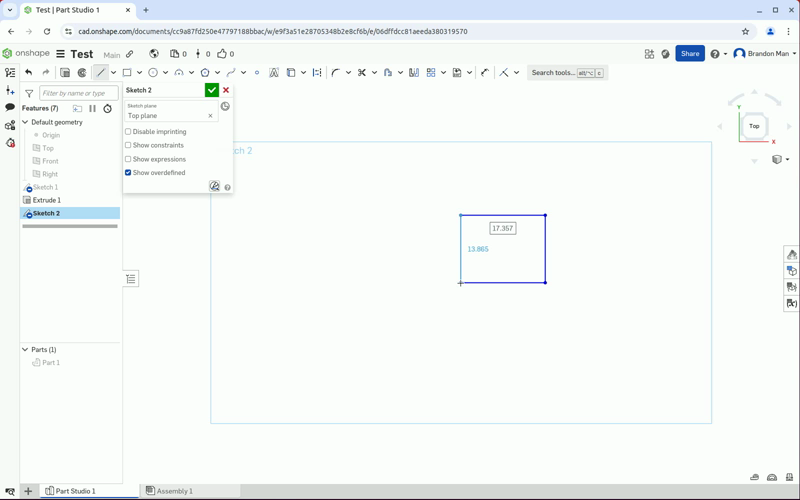
key(esc)
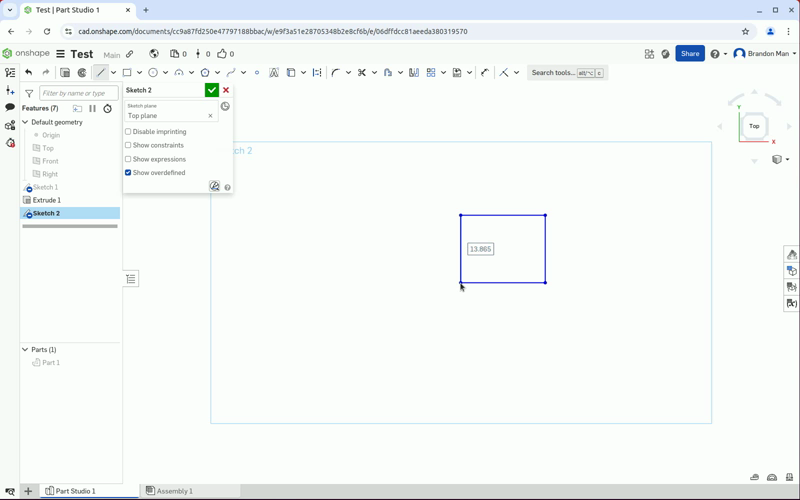
mouse_move(491, 258)
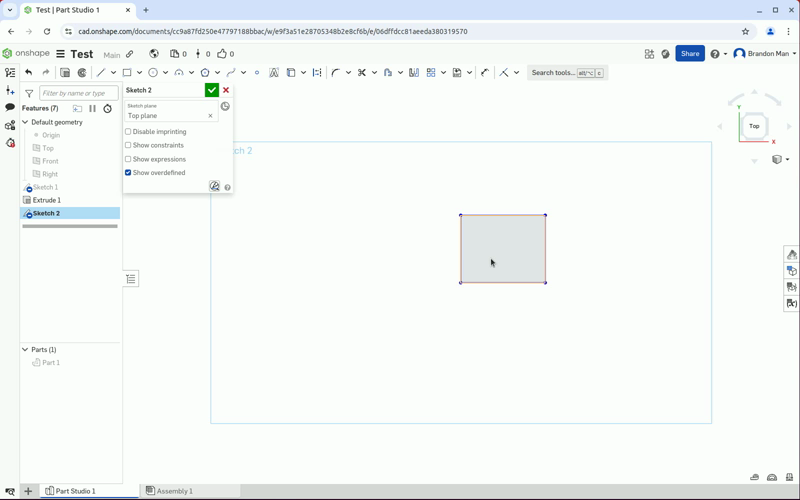
click(491, 258)
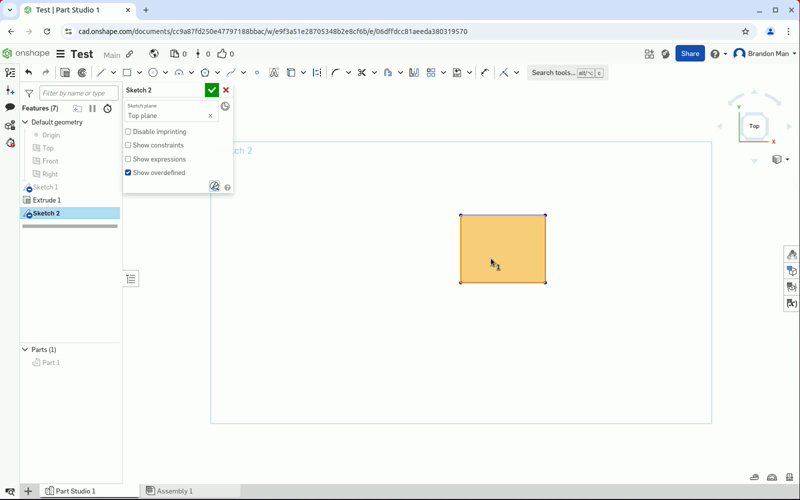
mouse_move(73, 352)
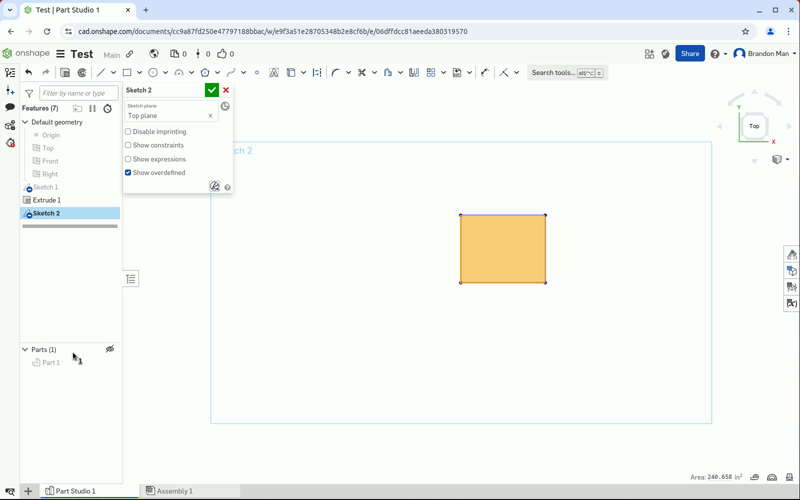
key(shift+y)
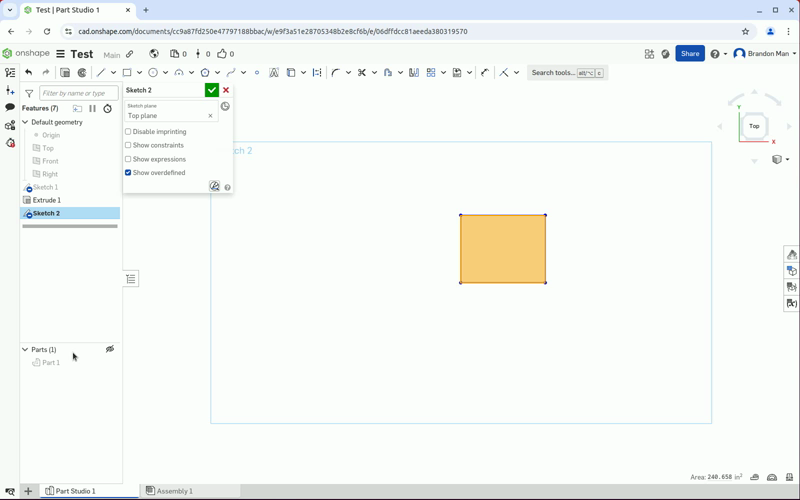
key(shift+e)
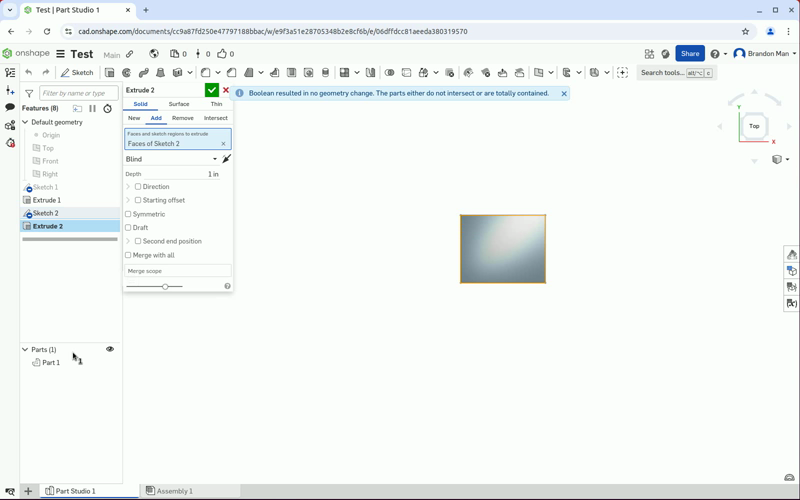
mouse_move(143, 106)
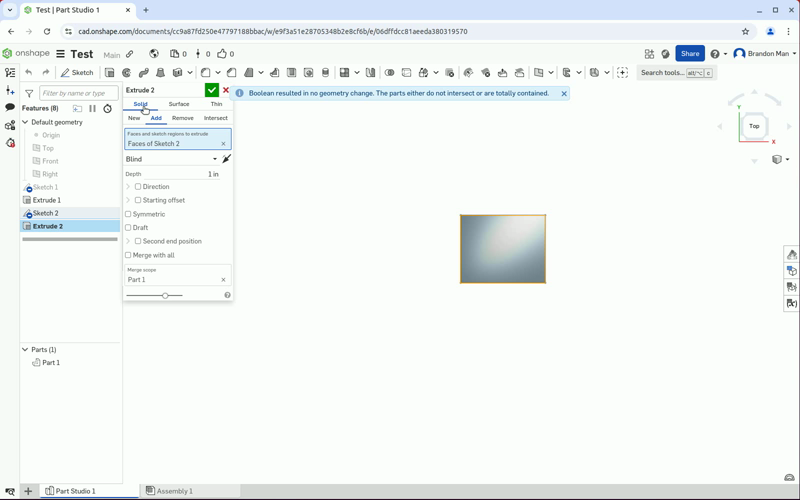
click(143, 106)
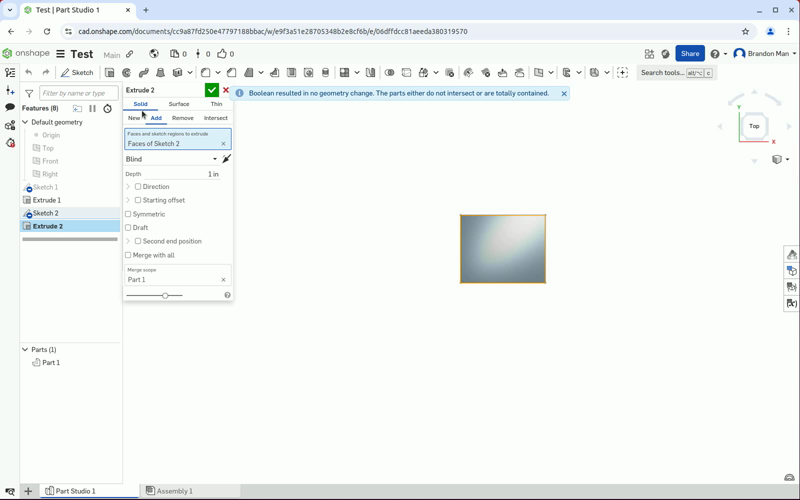
mouse_move(137, 120)
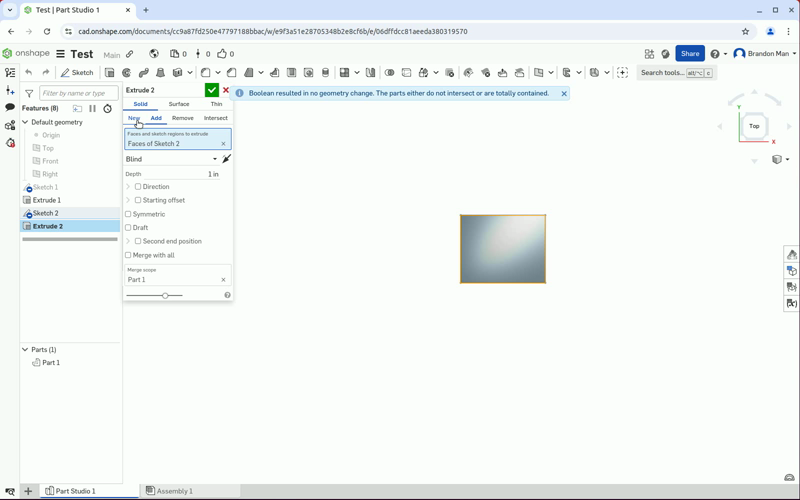
click(137, 120)
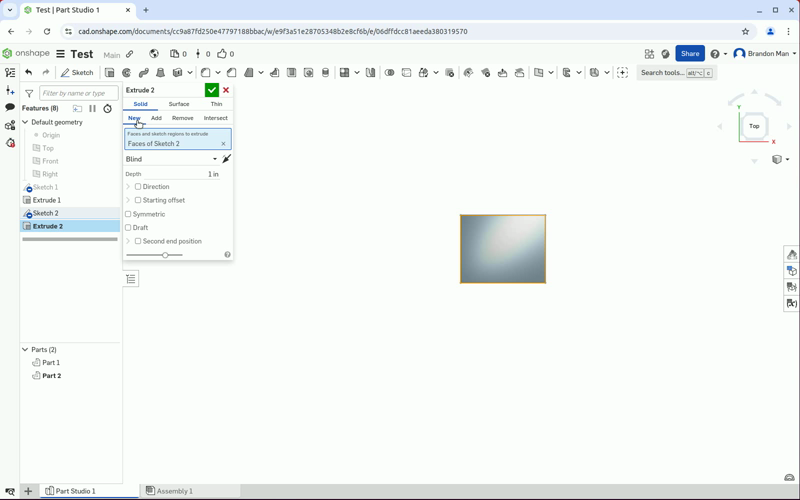
key(tab, 4)
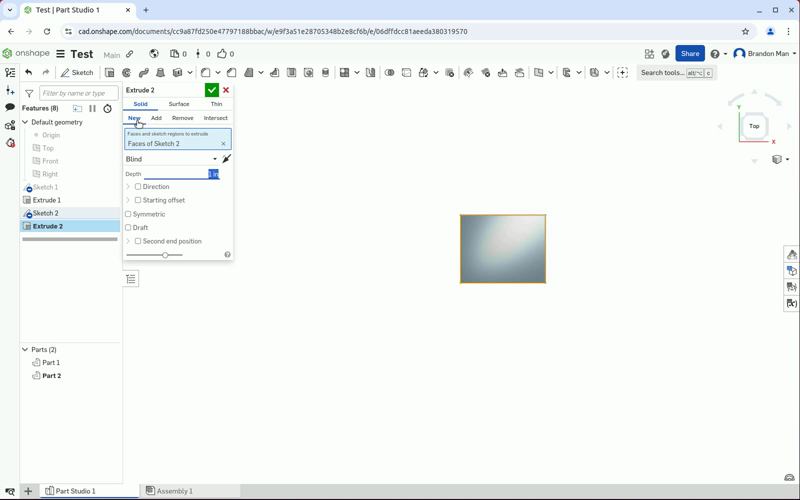
text(7.221)
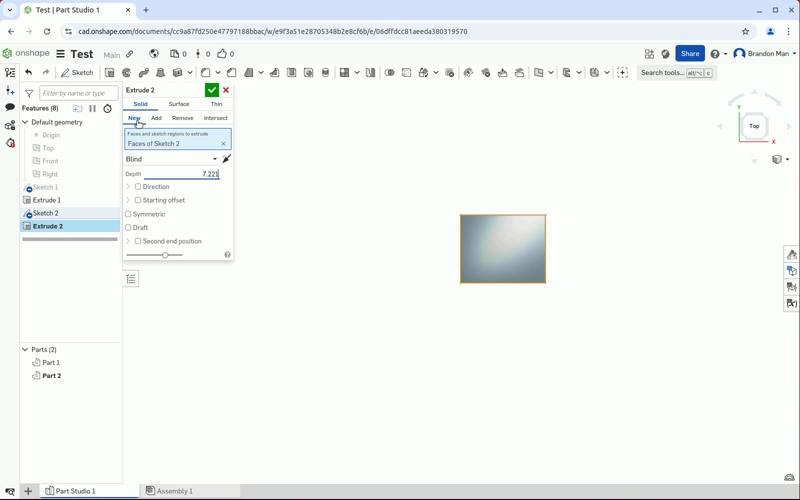
key(enter)
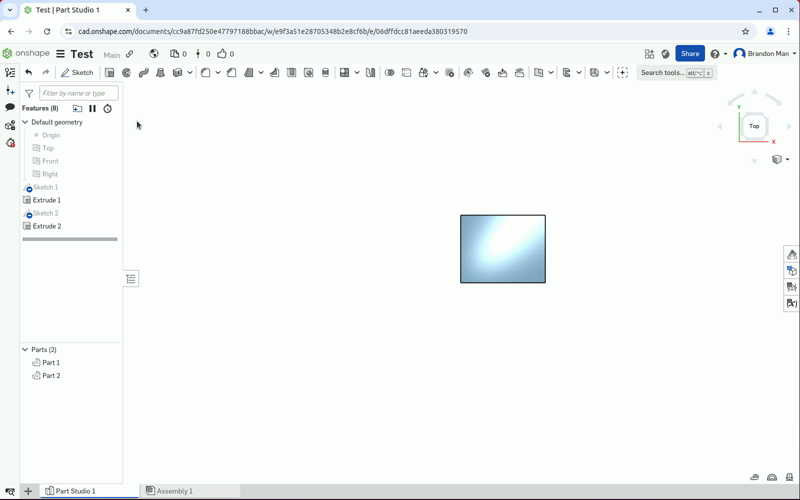
key(shift+h)
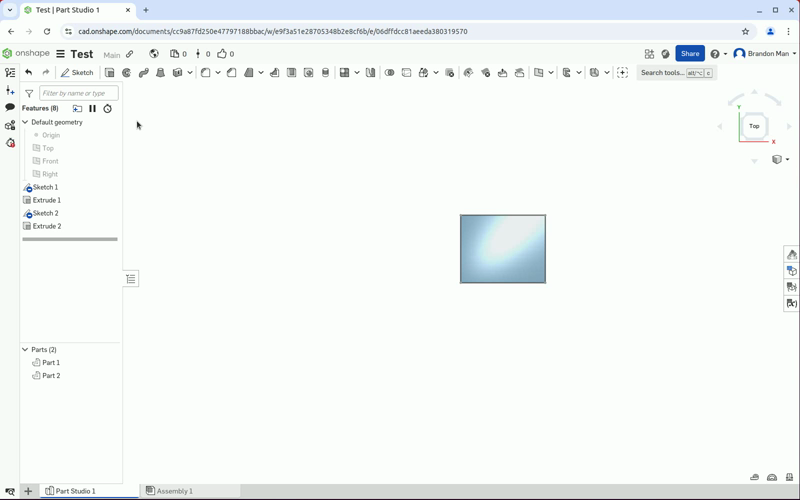
key(shift+h)
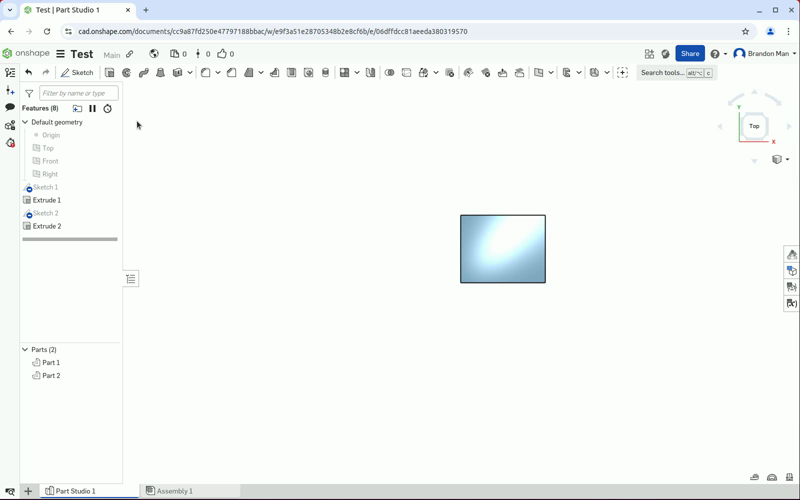
mouse_move(73, 189)
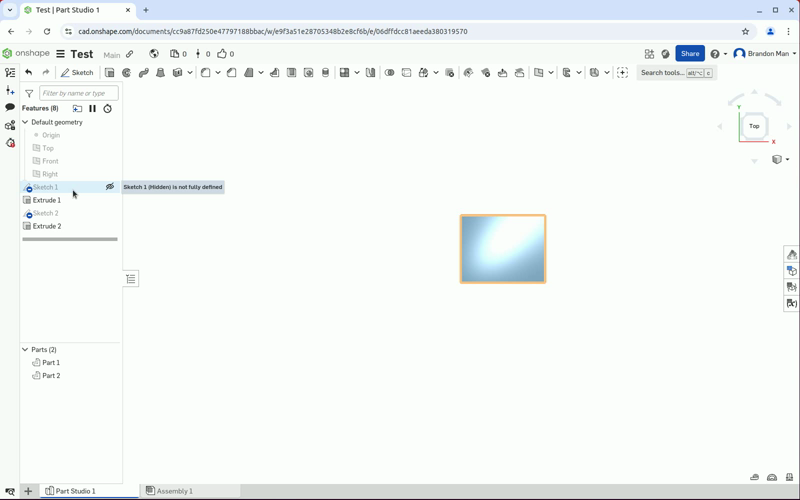
click(73, 189)
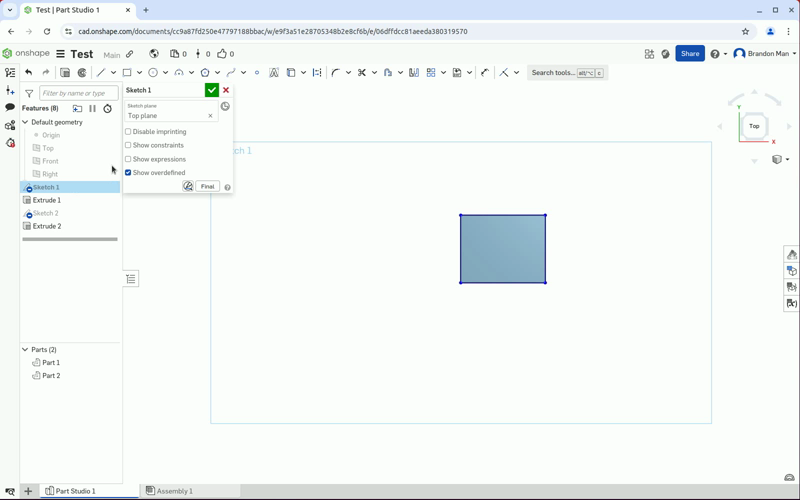
mouse_move(229, 92)
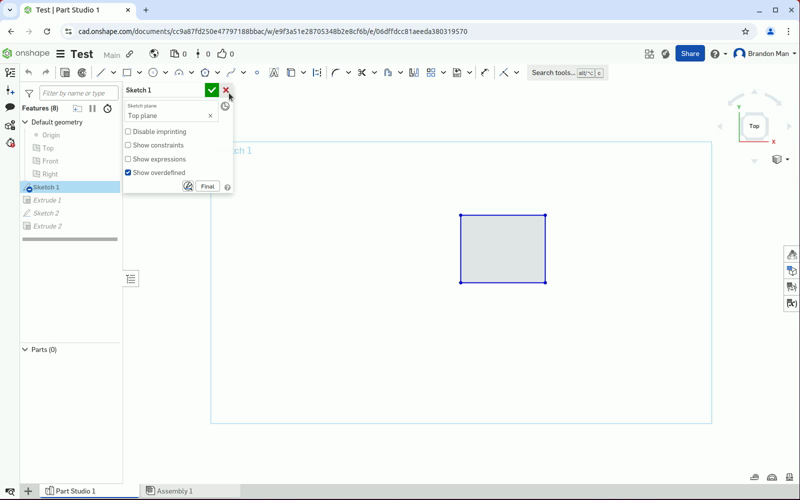
click(229, 92)
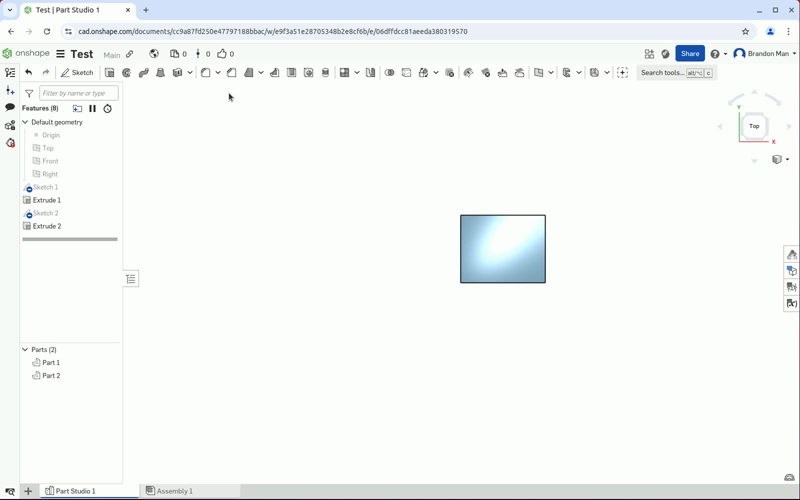
mouse_move(541, 75)
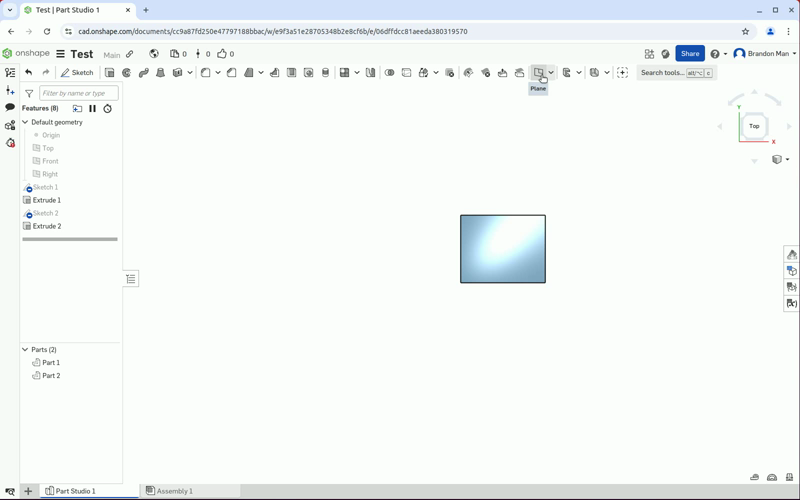
click(541, 75)
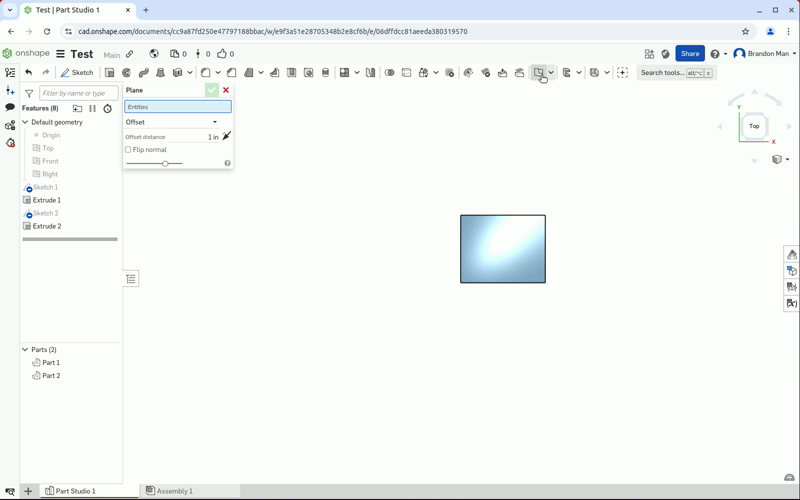
mouse_move(73, 150)
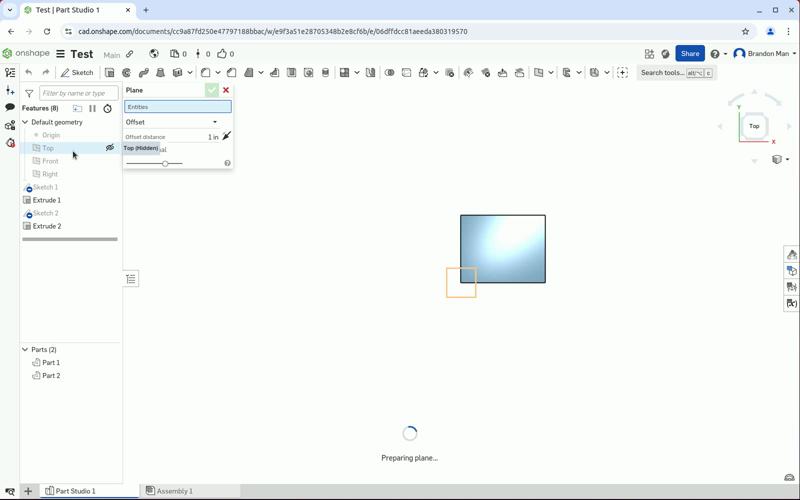
click(73, 150)
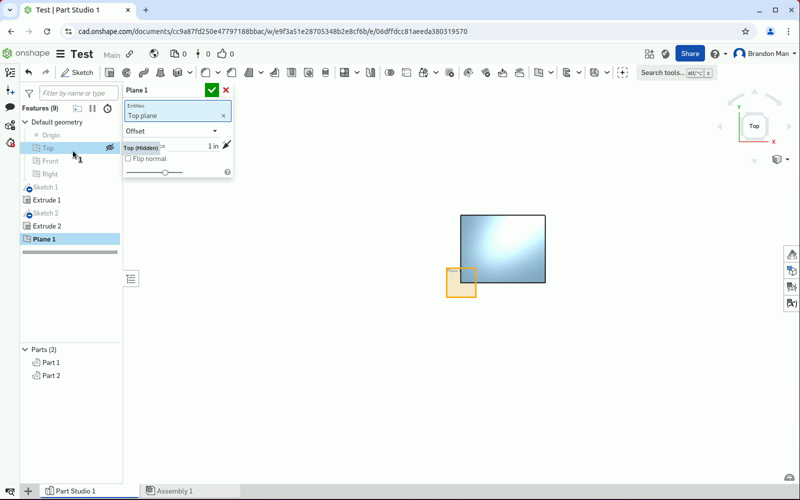
key(tab, 2)
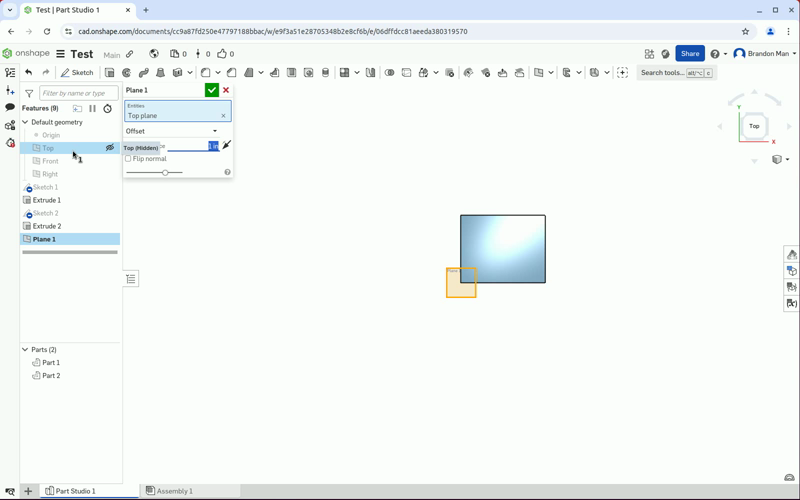
text(7.21)
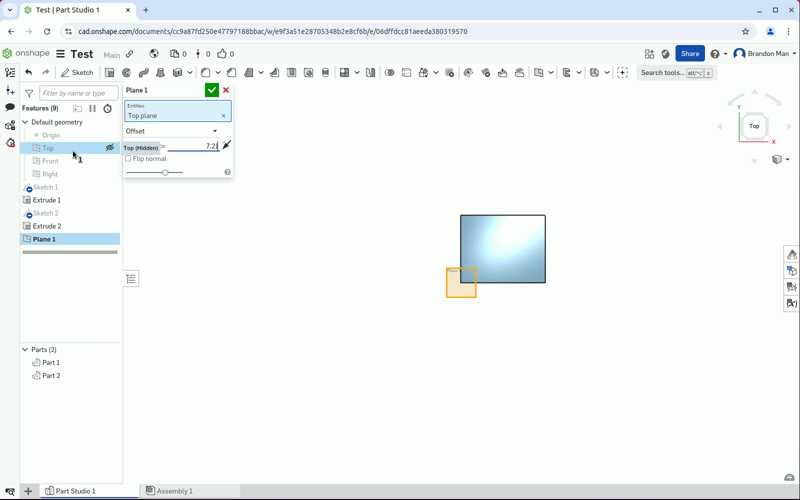
key(enter, 2)
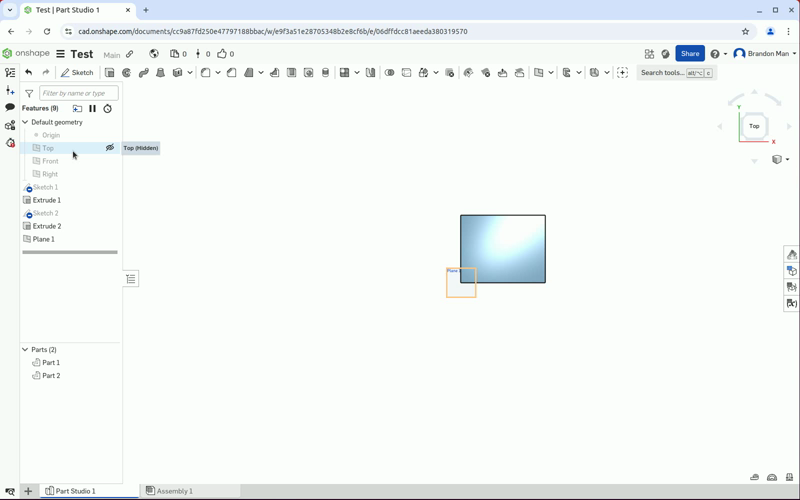
key(shift+s)
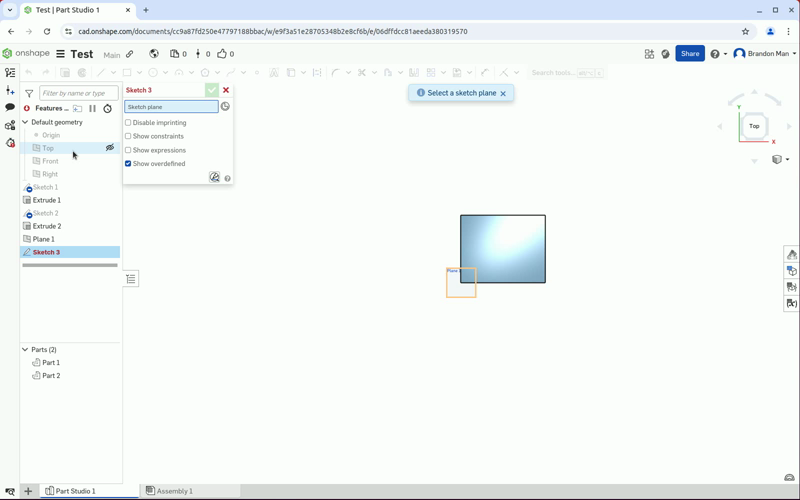
mouse_move(73, 241)
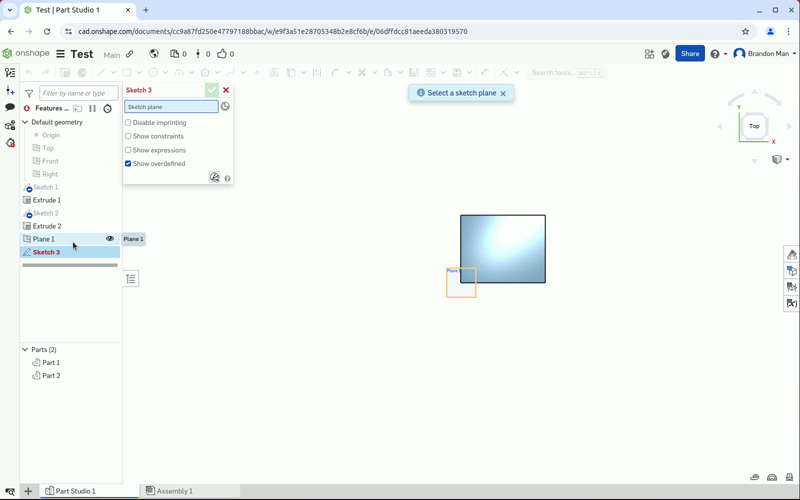
click(73, 241)
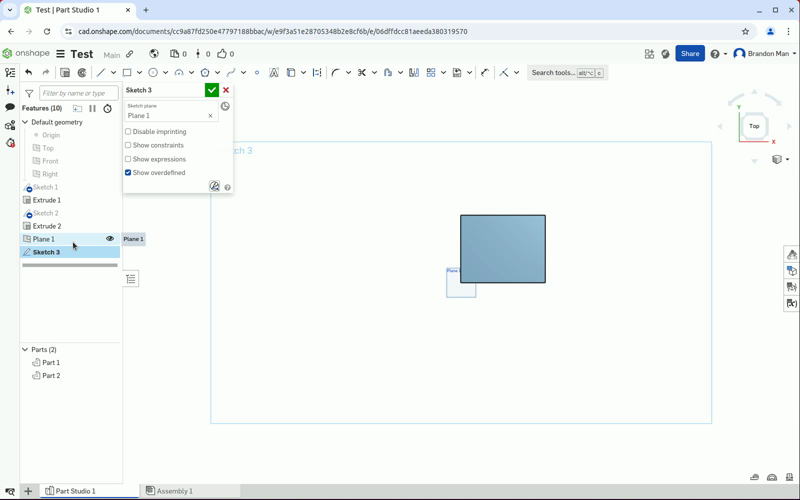
mouse_move(73, 352)
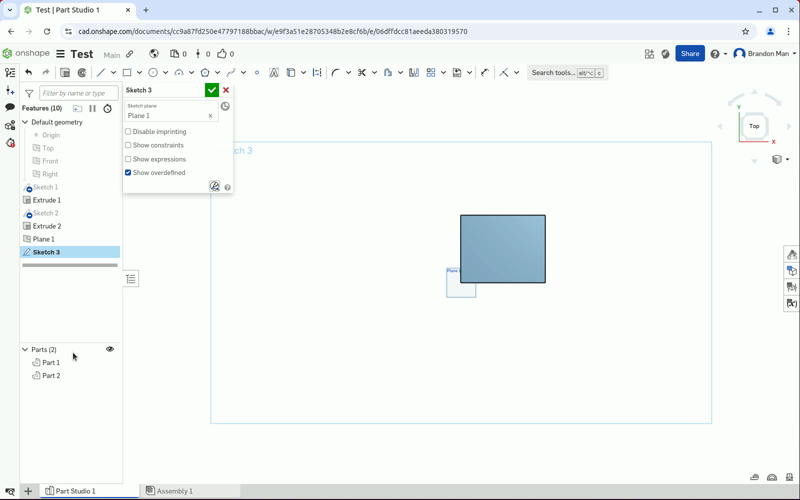
key(y)
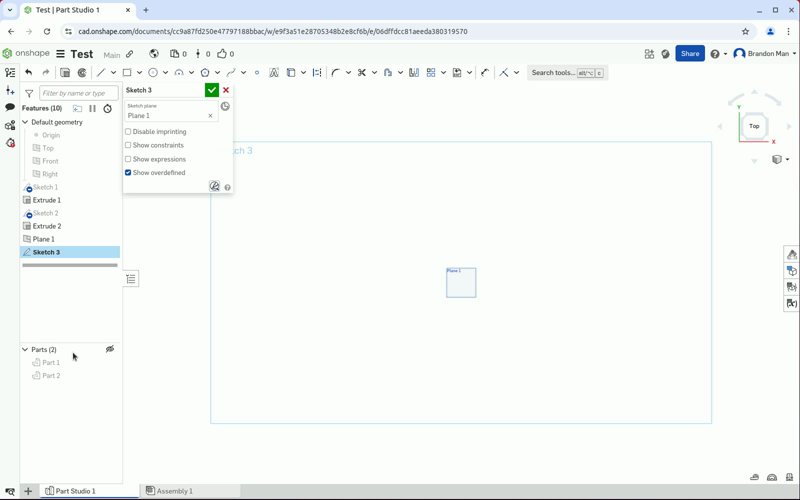
key(l)
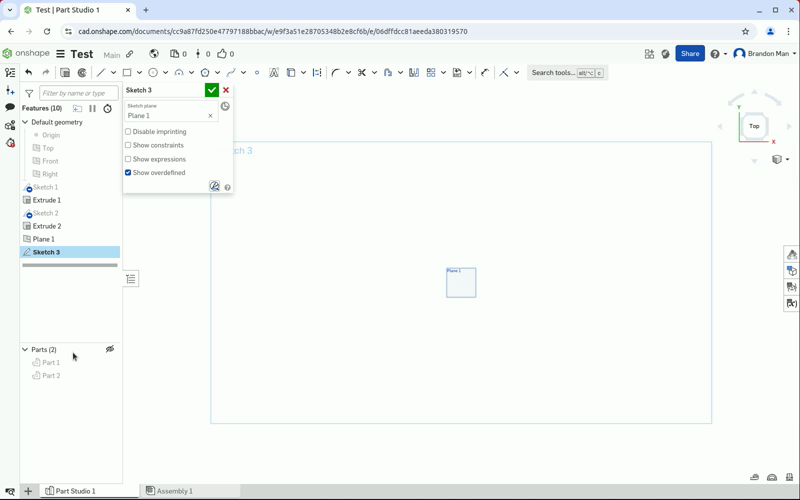
key_down(shift)
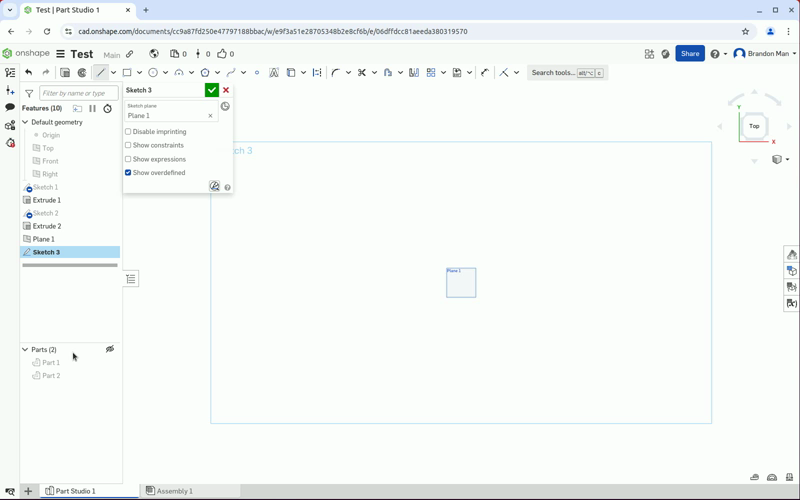
mouse_move(464, 279)
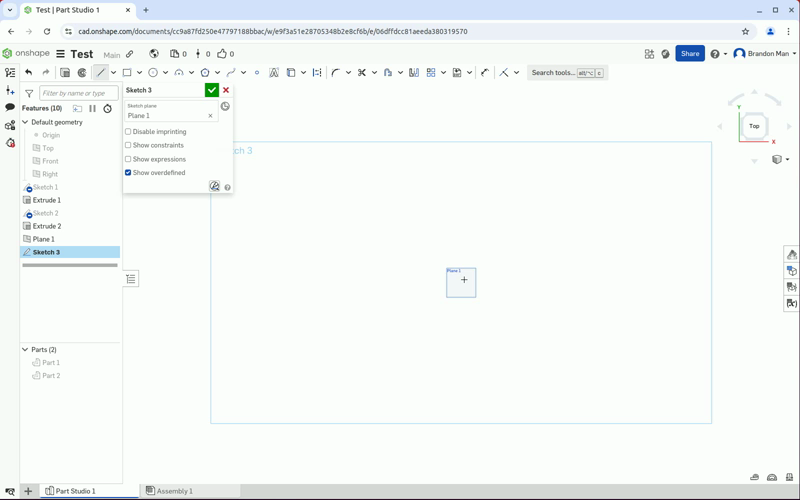
click(464, 279)
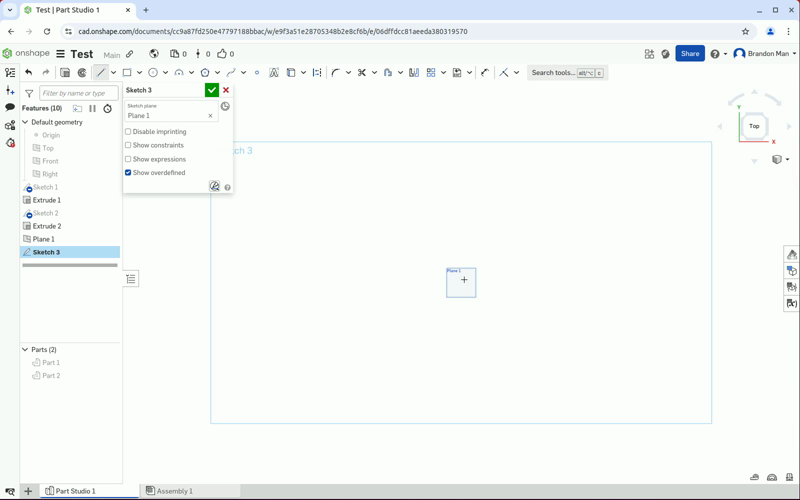
key_up(shift)
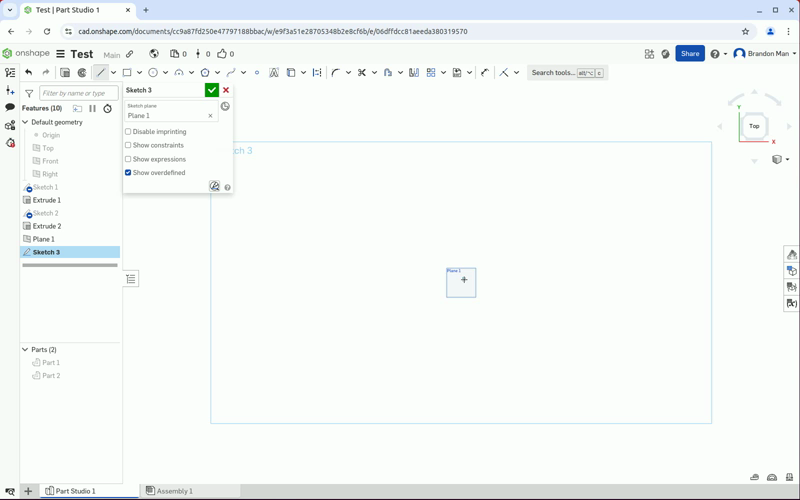
key_down(shift)
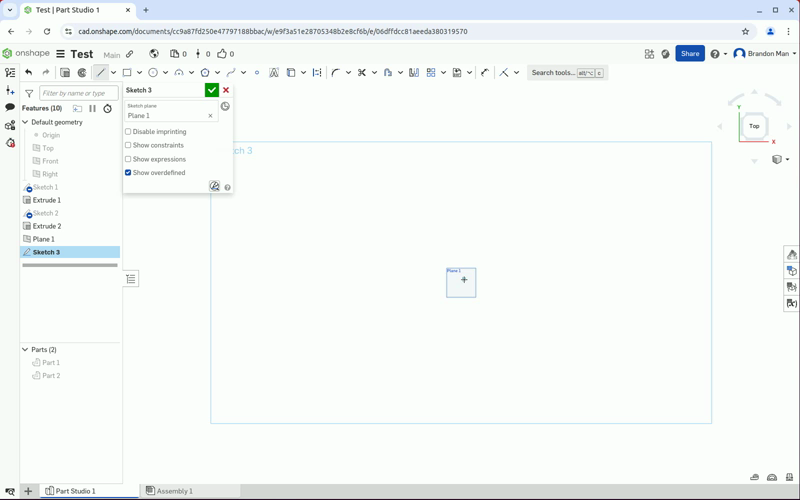
mouse_move(540, 279)
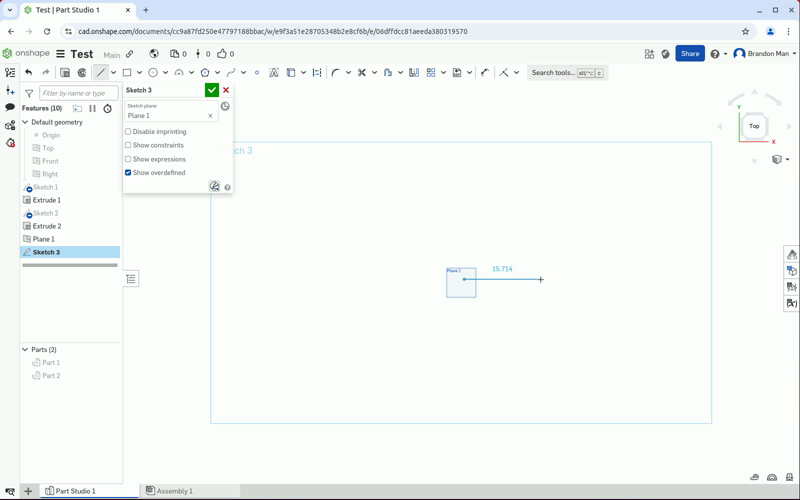
click(540, 279)
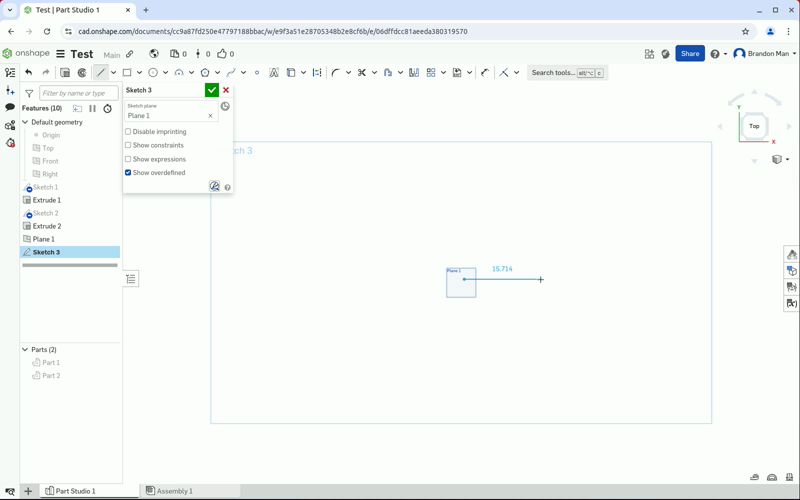
key_up(shift)
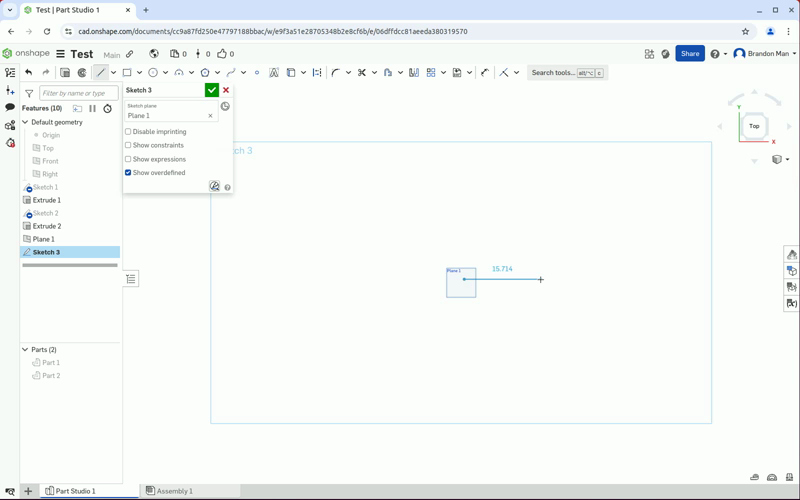
key_down(shift)
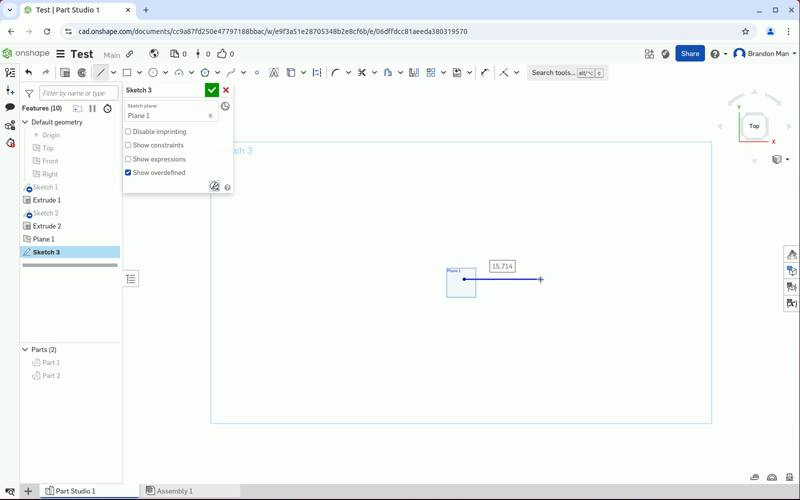
mouse_move(570, 279)
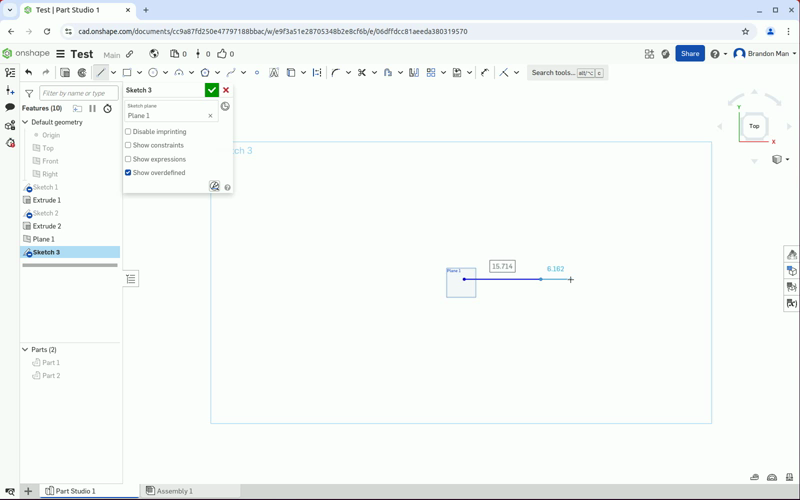
mouse_move(540, 219)
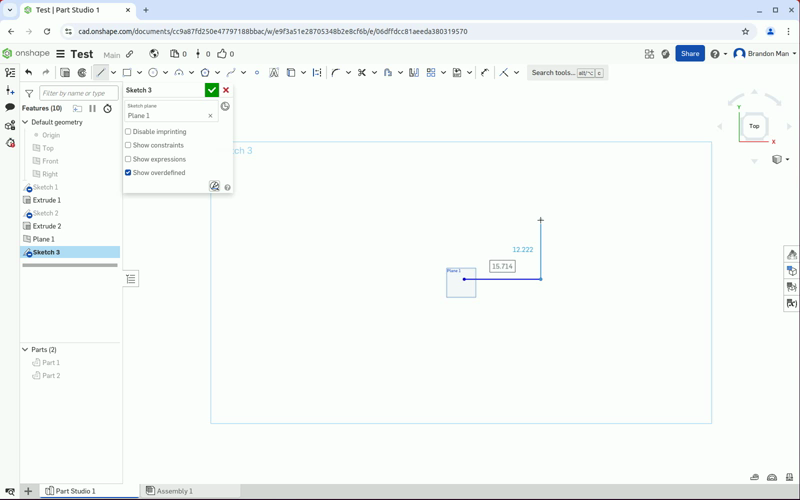
click(540, 219)
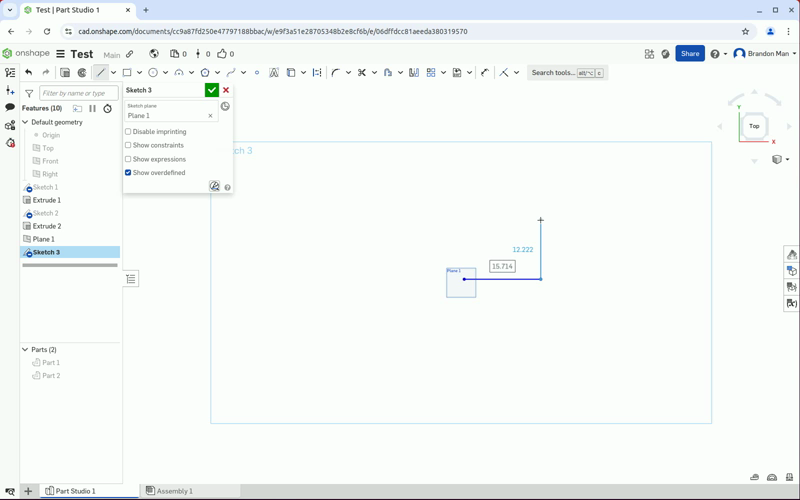
key_up(shift)
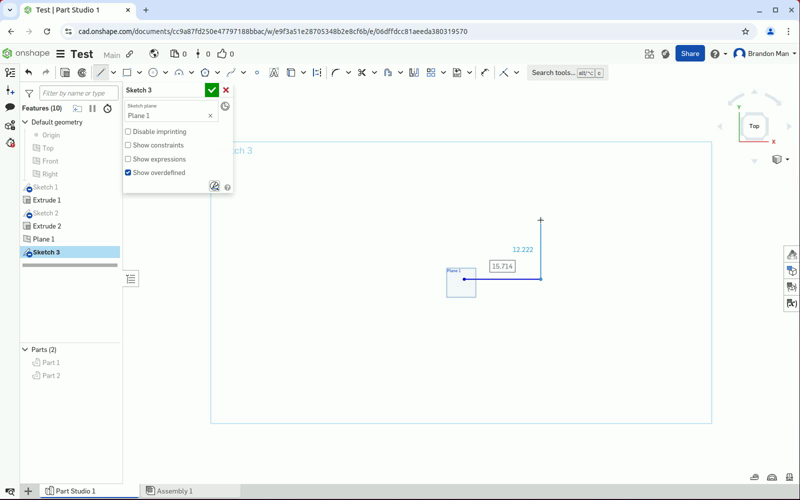
key_down(shift)
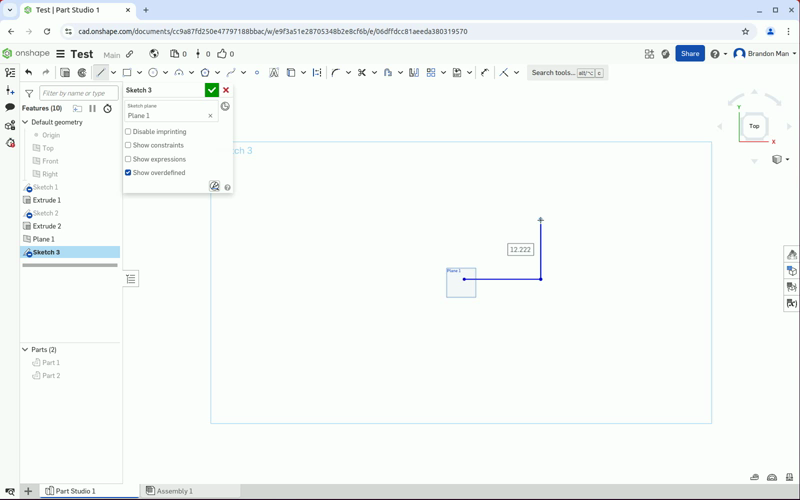
mouse_move(464, 219)
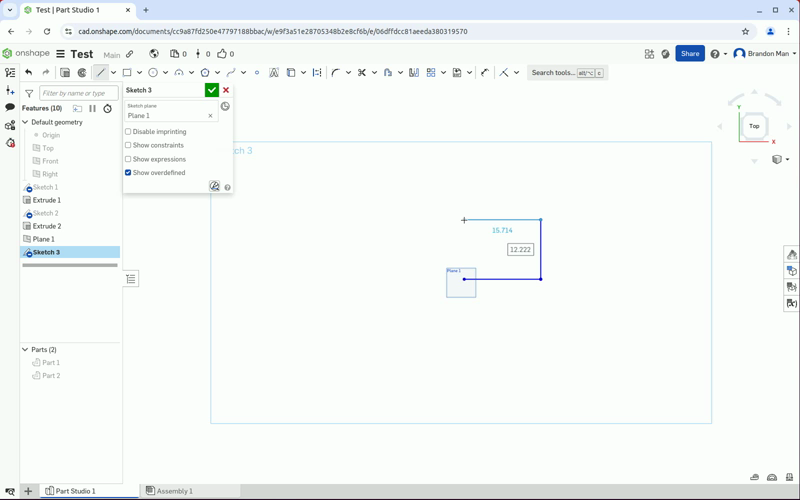
click(464, 219)
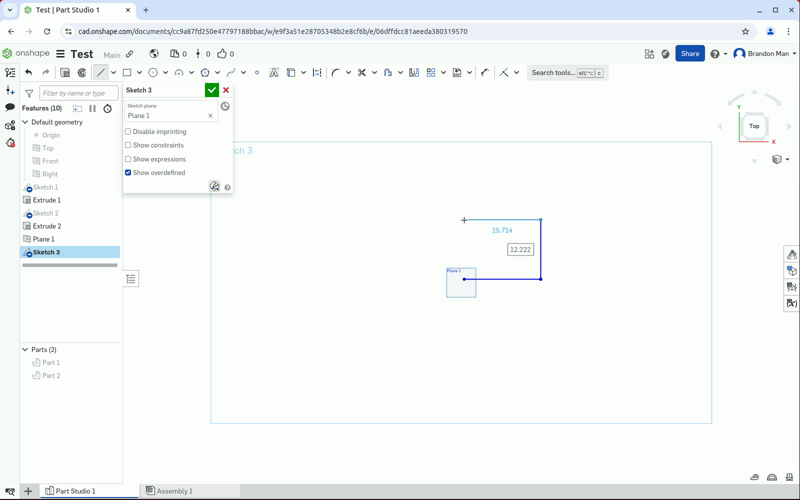
key_up(shift)
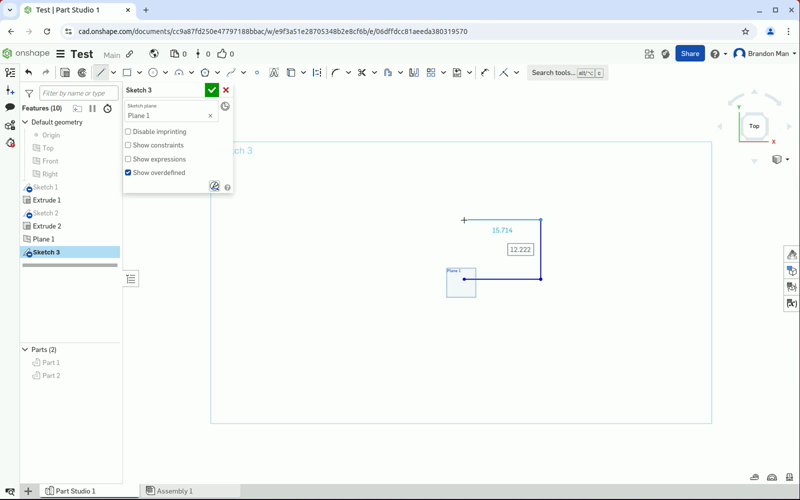
mouse_move(494, 219)
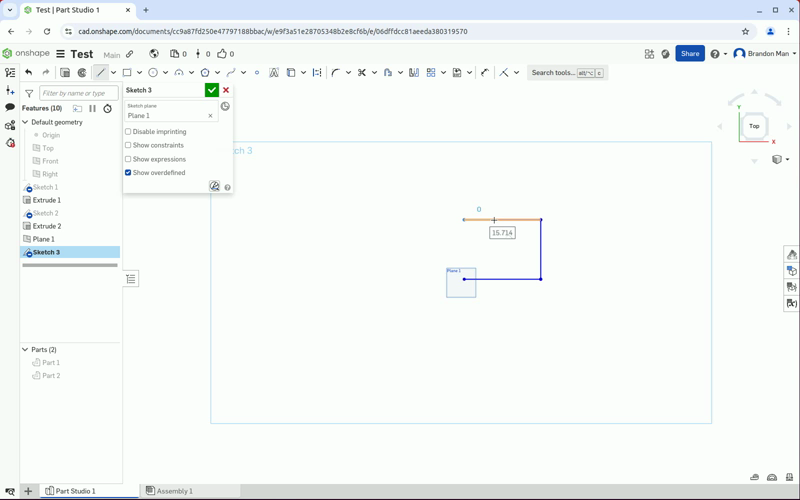
key_down(shift)
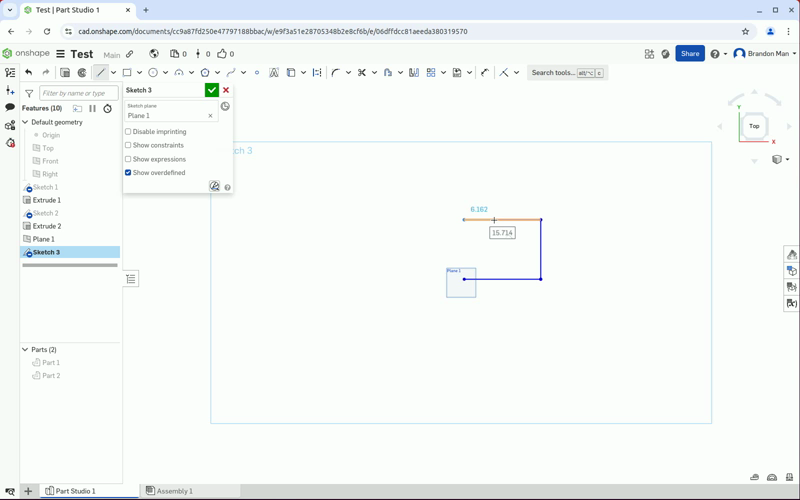
mouse_move(464, 279)
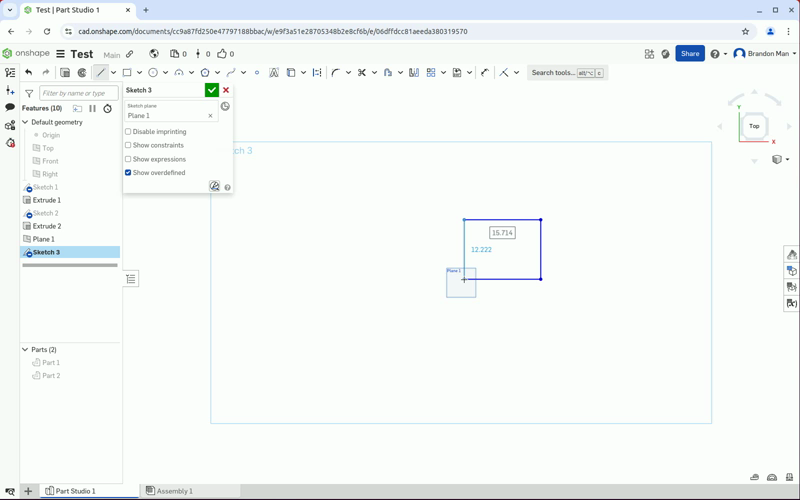
key_up(shift)
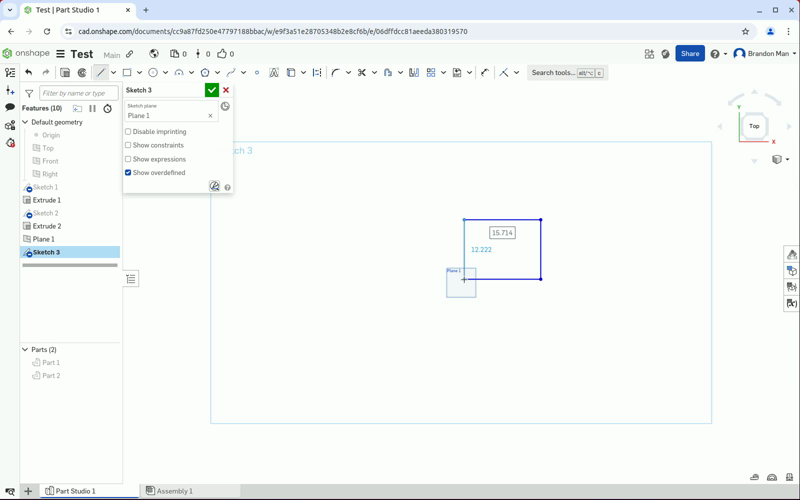
click(464, 279)
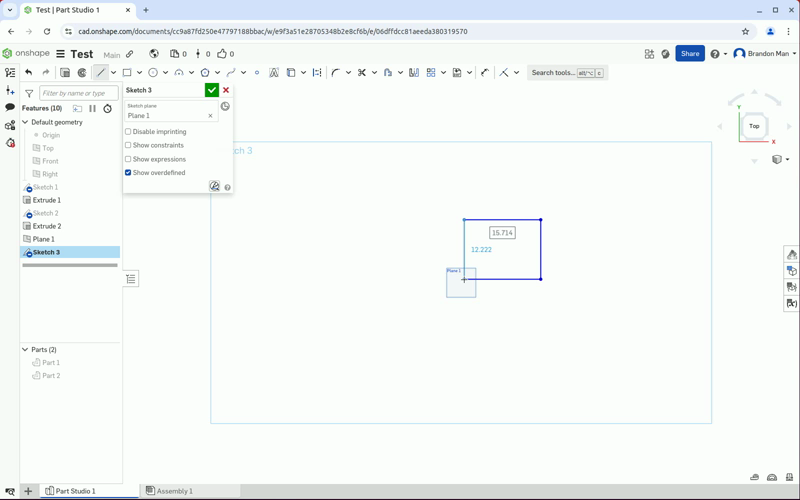
key(esc)
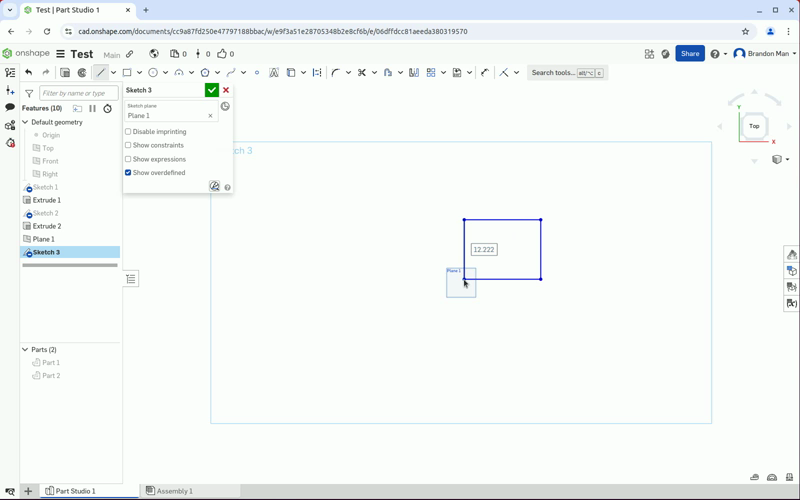
mouse_move(472, 264)
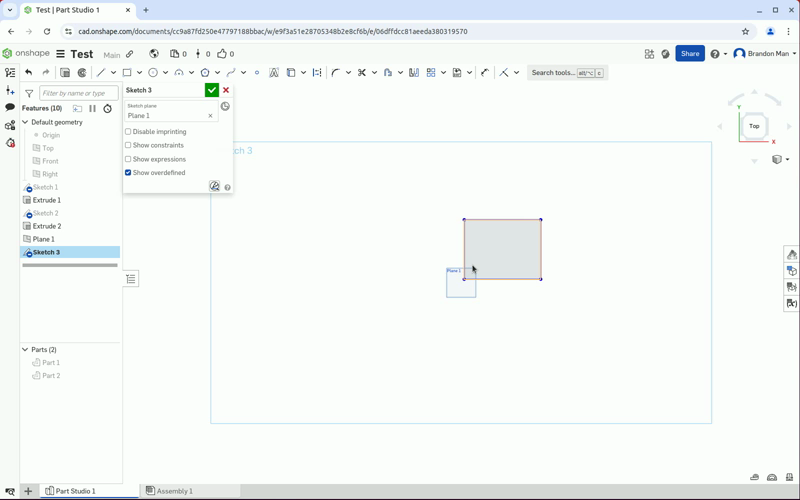
click(472, 264)
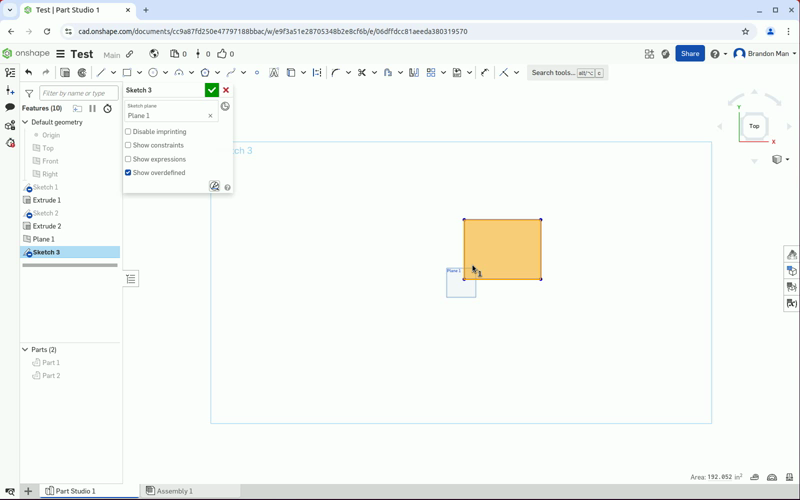
mouse_move(73, 352)
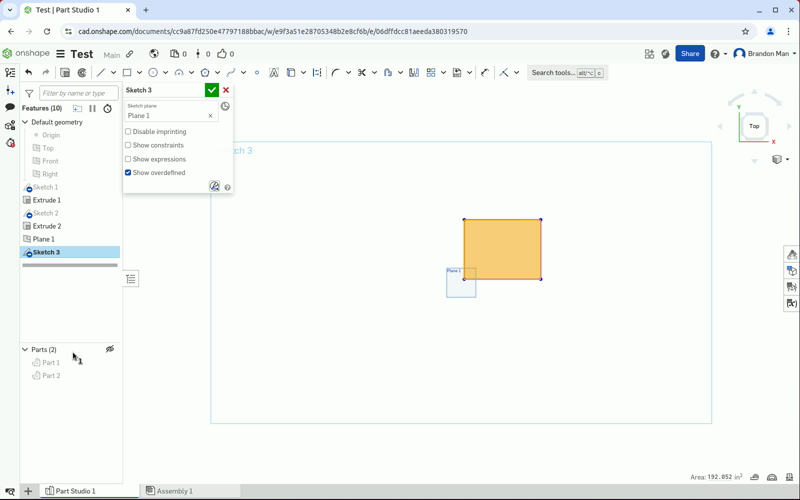
key(shift+y)
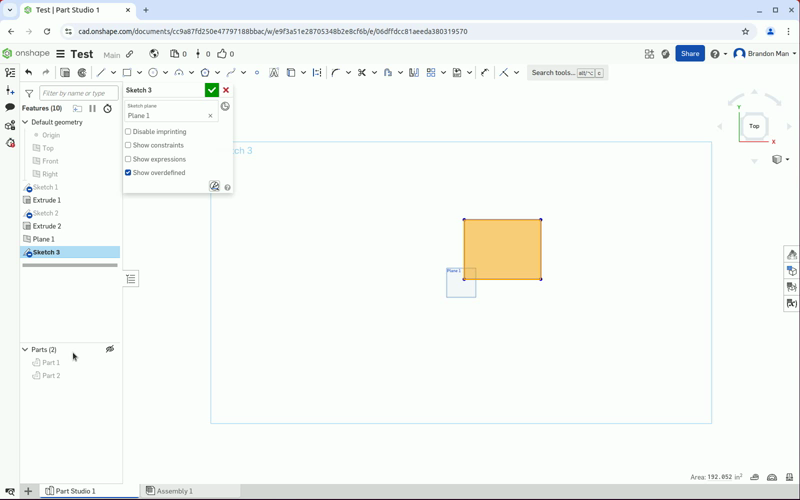
key(shift+e)
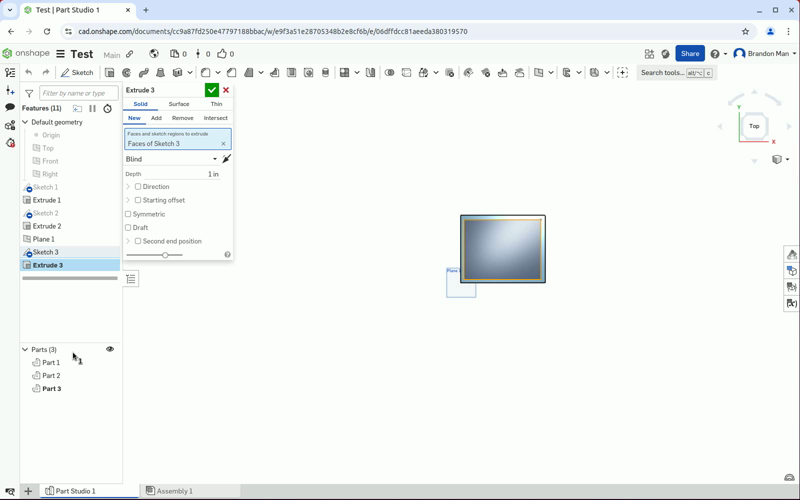
mouse_move(143, 106)
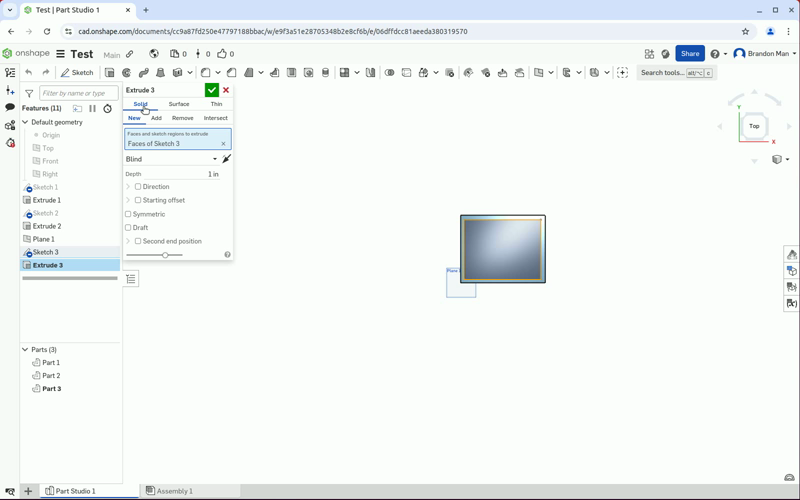
click(143, 106)
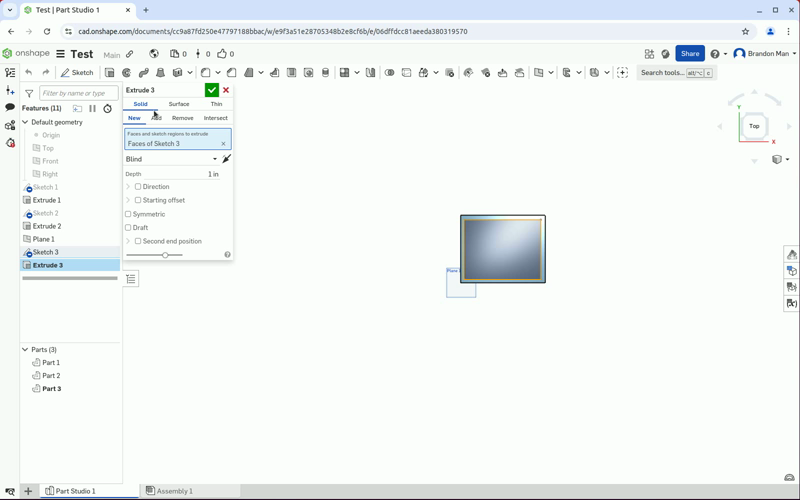
mouse_move(186, 120)
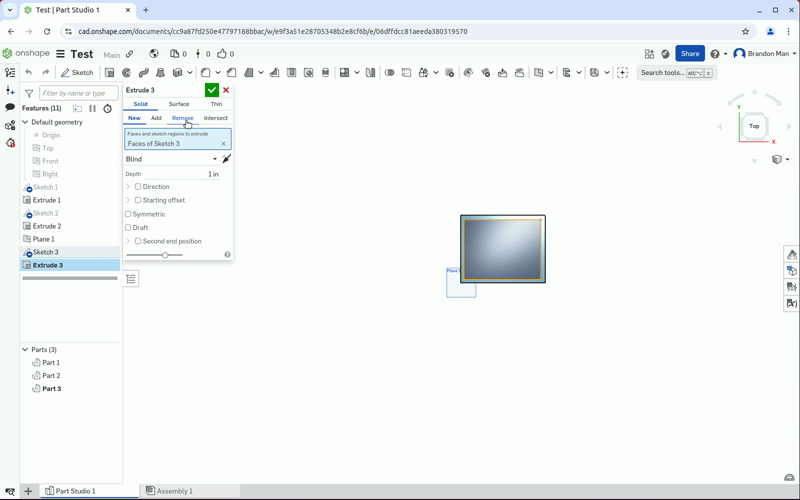
click(186, 120)
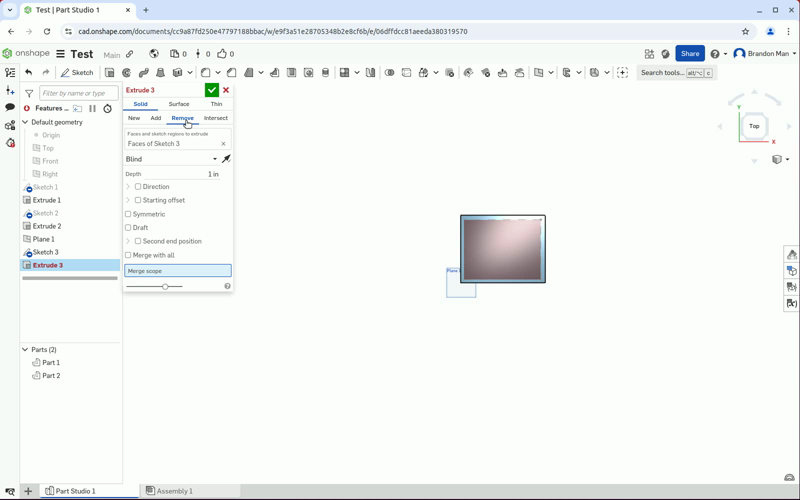
key(tab, 4)
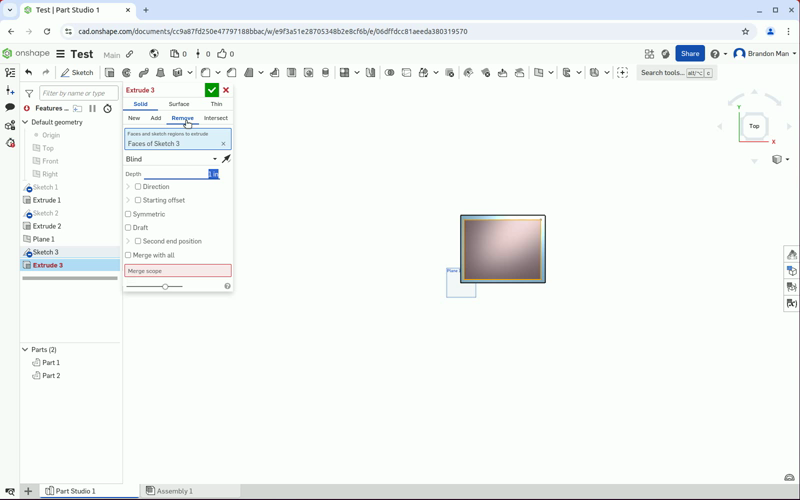
text(6.499)
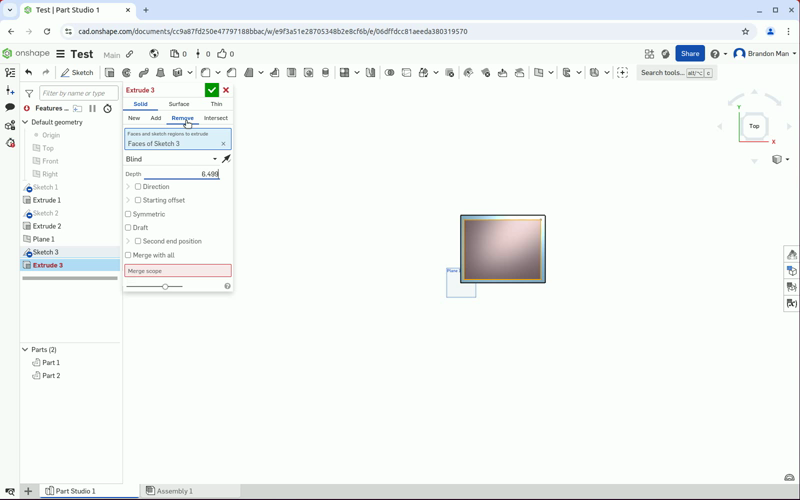
key(tab, 6)
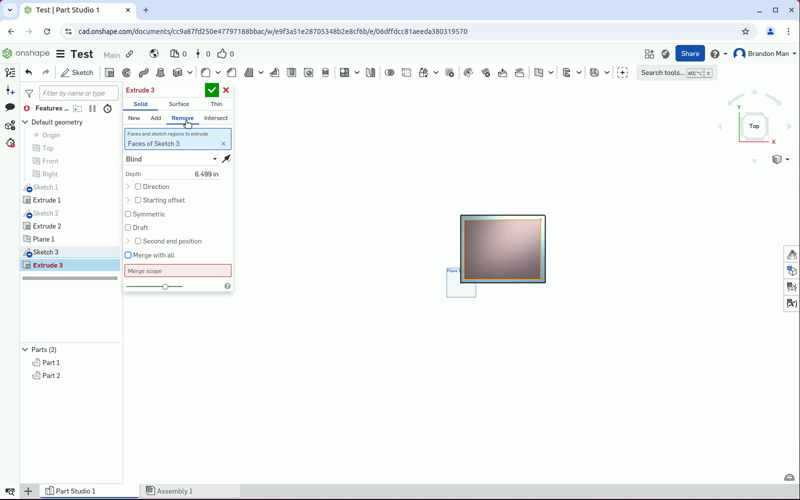
key(space)
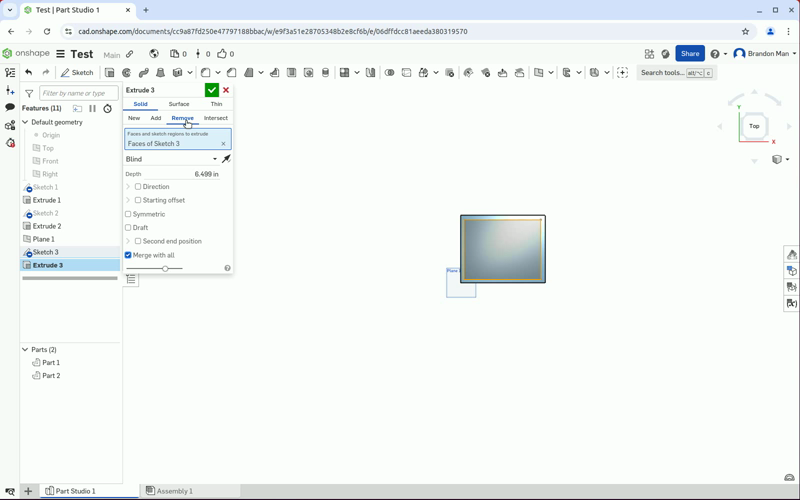
key(enter)
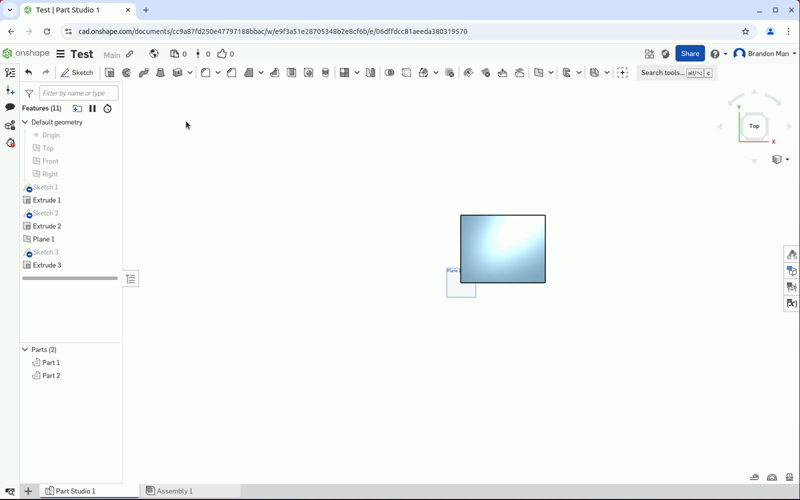
key(shift+h)
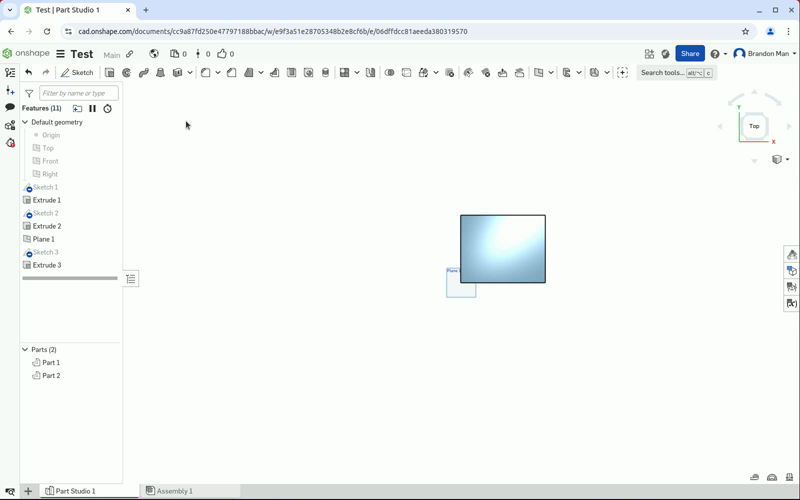
key(shift+h)
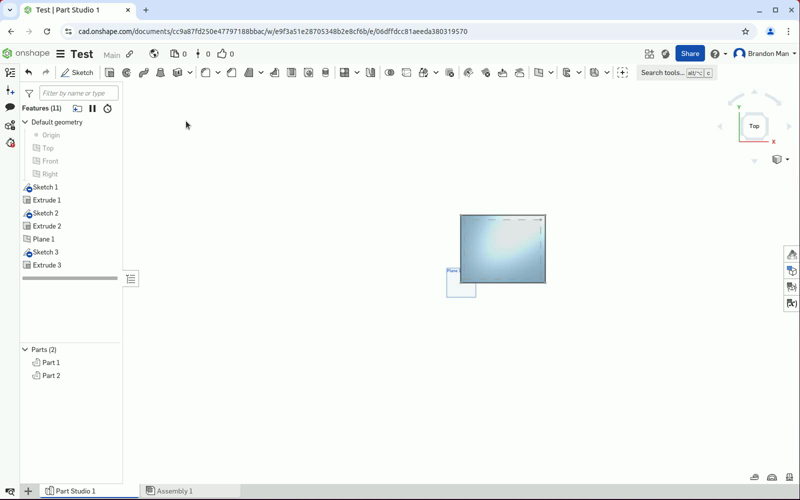
key(shift+7)
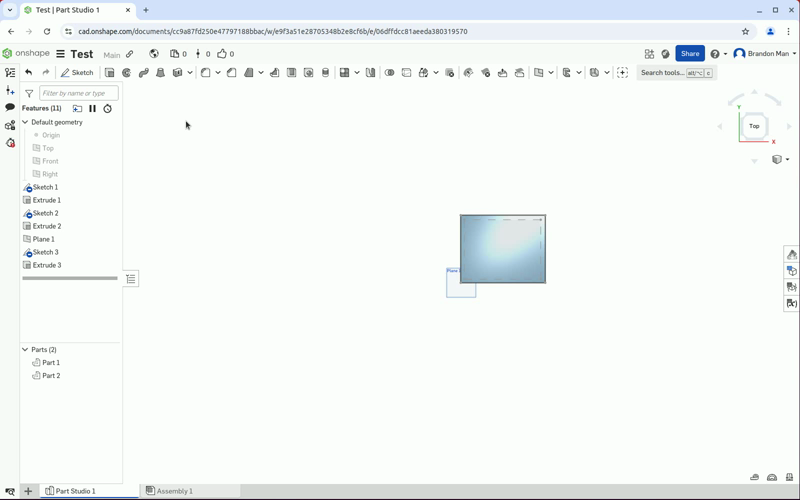
key(up, 3)
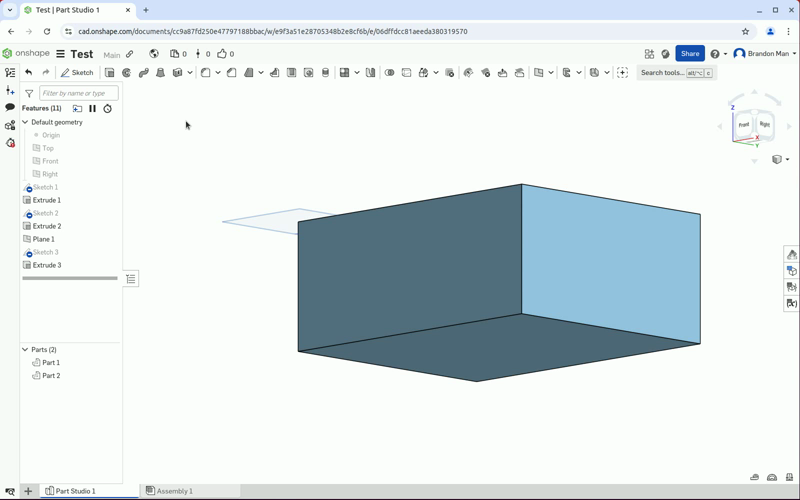
key(left, 3)
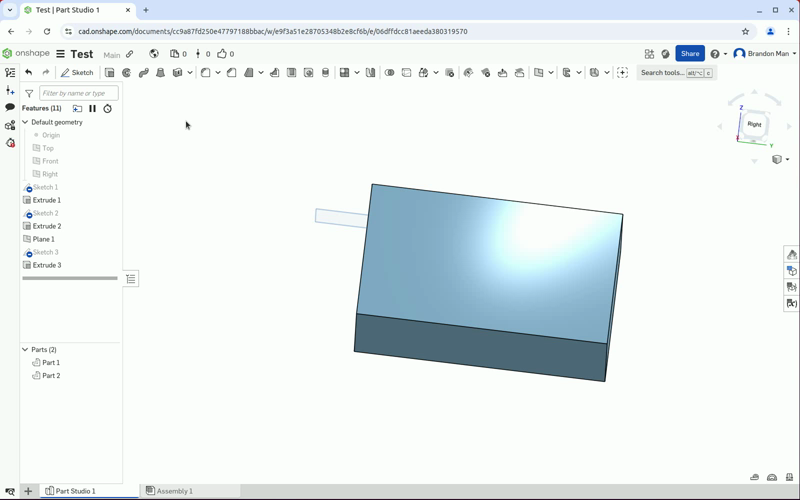
key(right, 3)
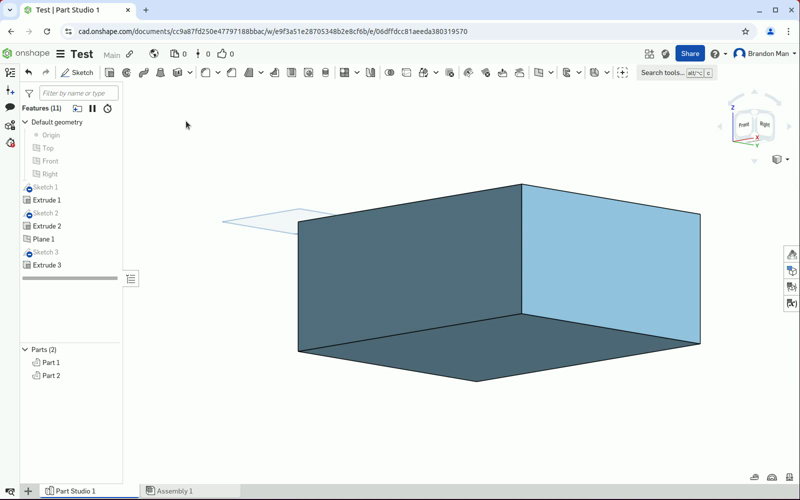
key(down, 3)
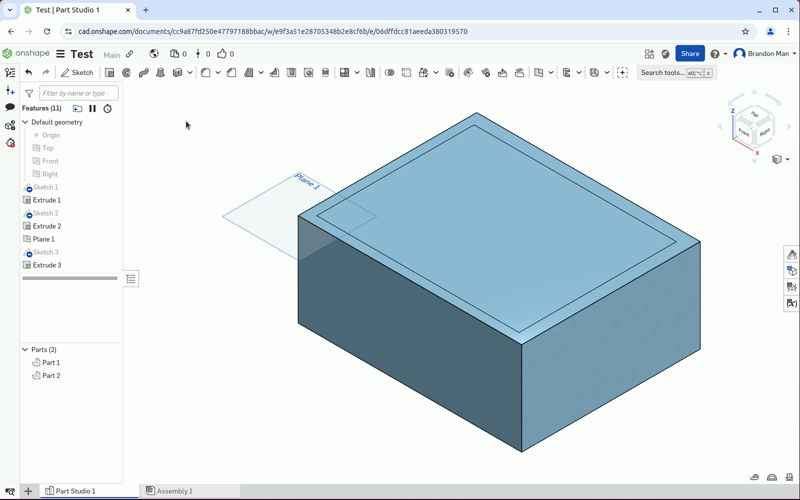
mouse_move(73, 189)
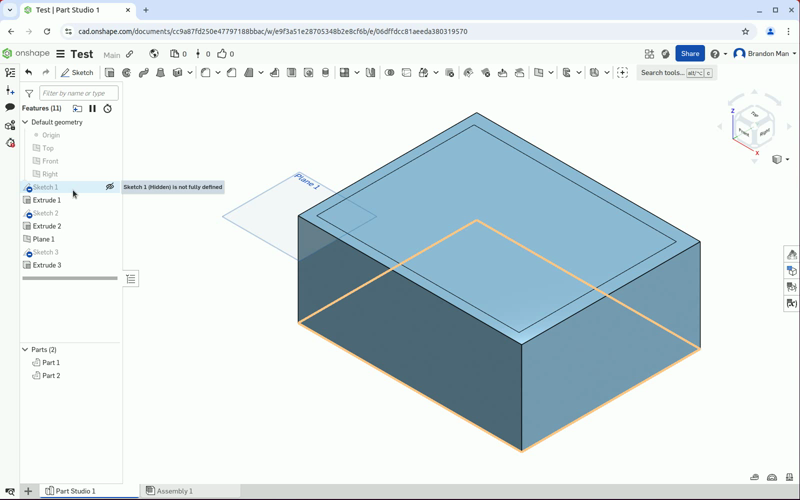
click(73, 189)